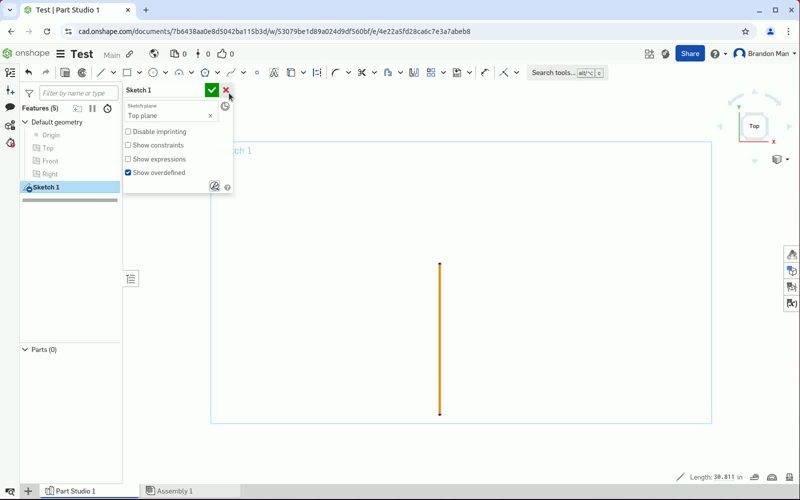
key(shift+h)
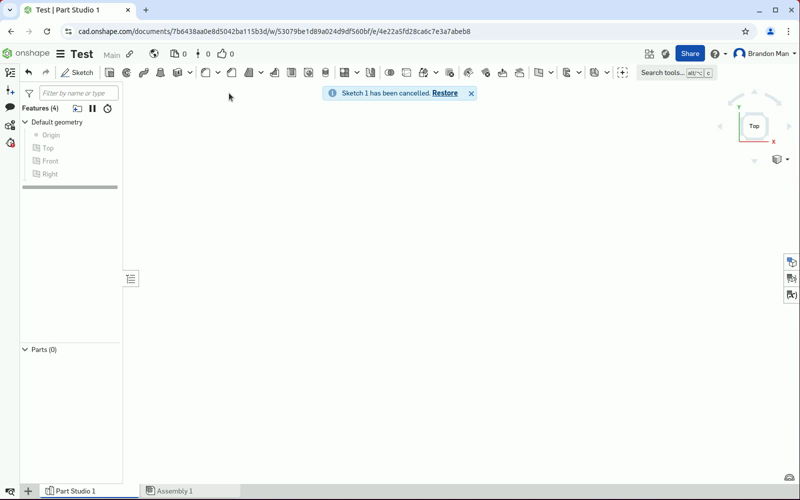
mouse_move(73, 352)
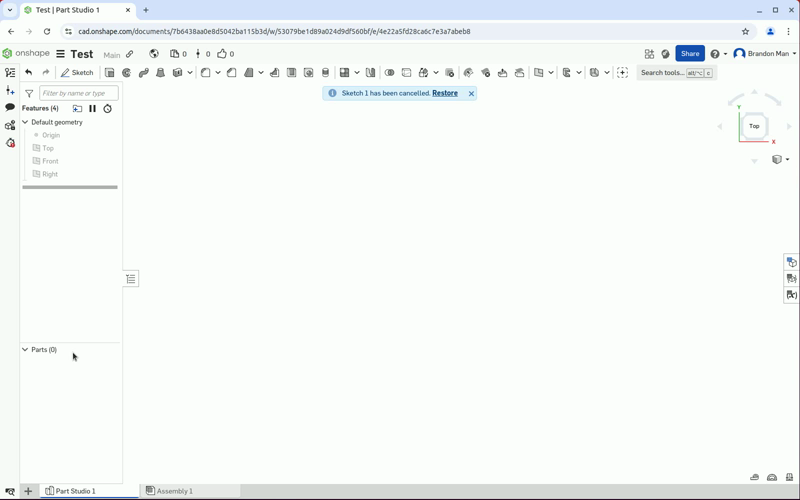
key(y)
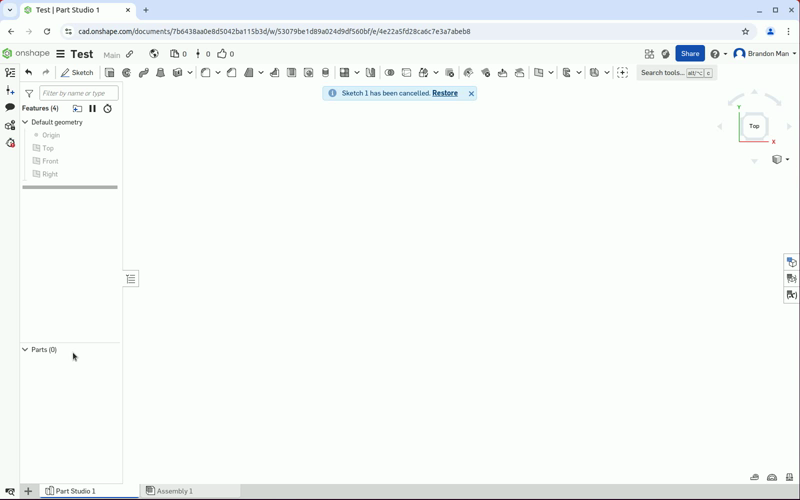
key(shift+p)
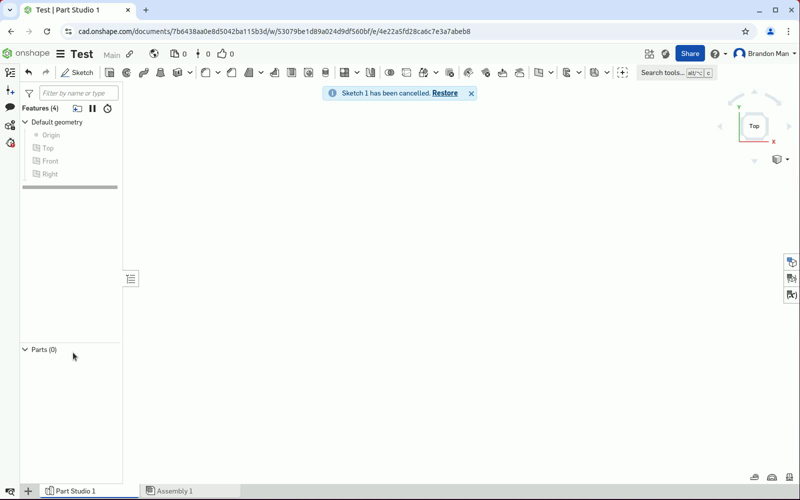
key(space)
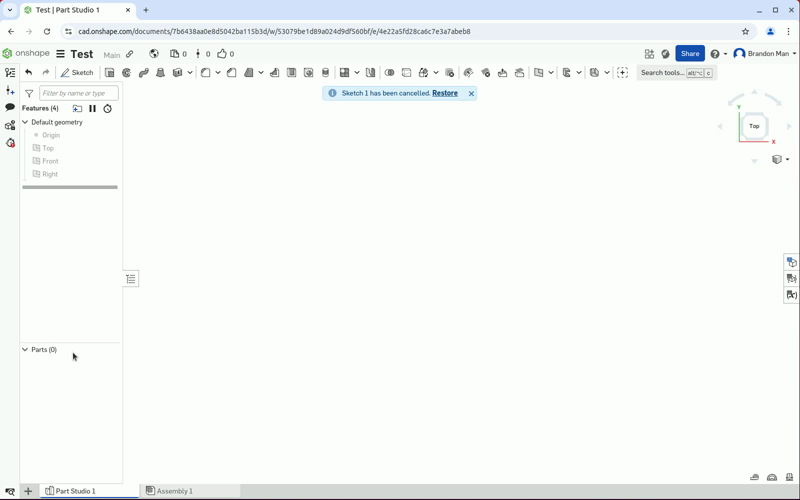
key_down(shift)
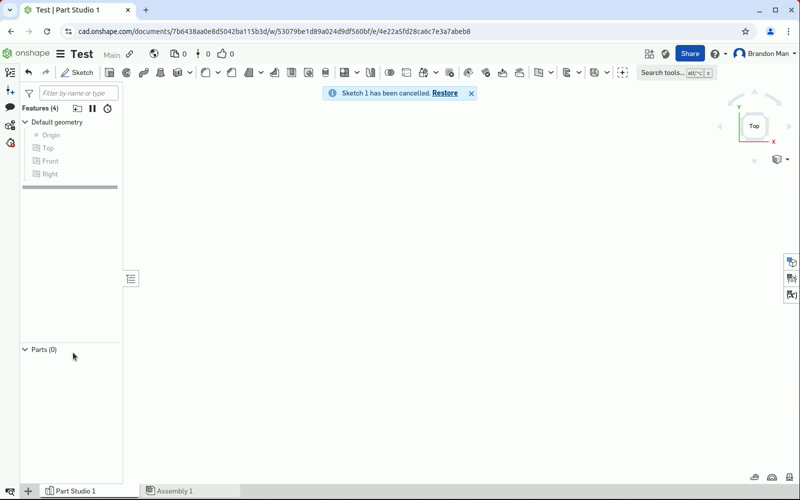
key(up)
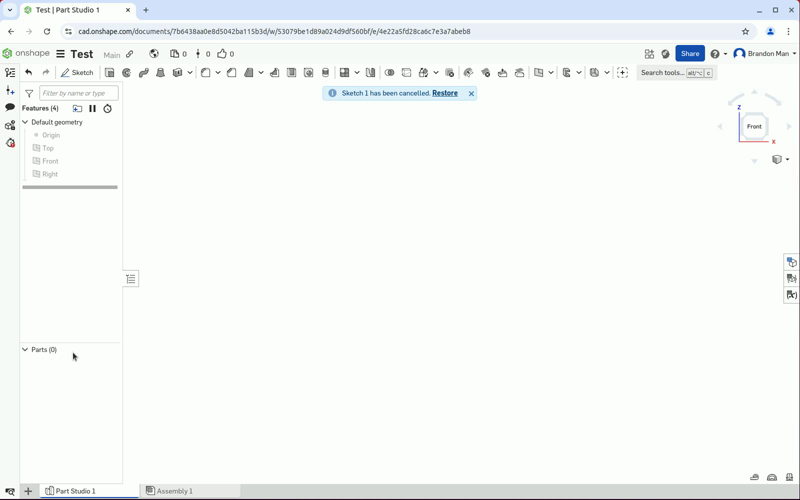
key_up(shift)
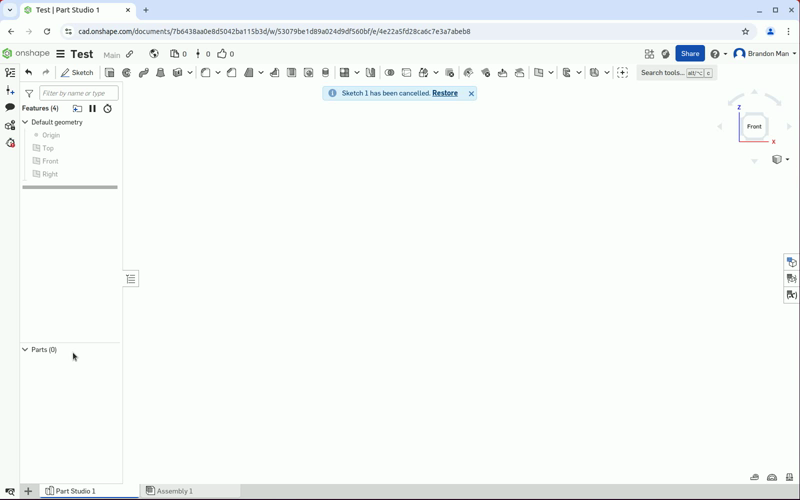
mouse_move(73, 352)
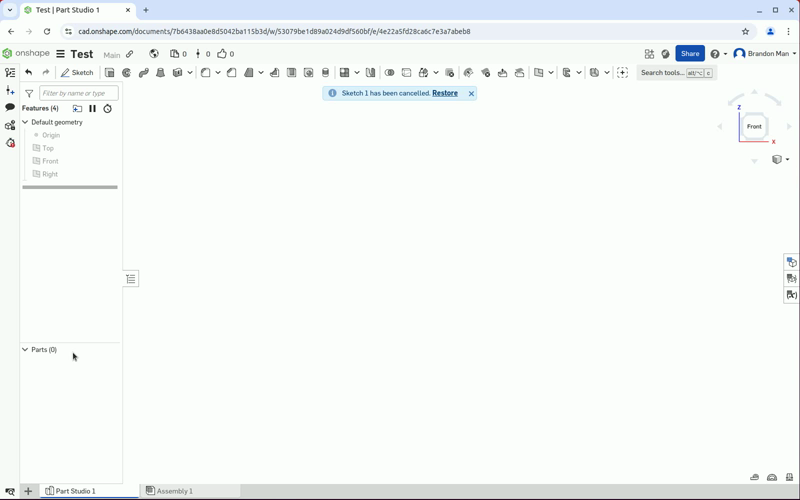
key(shift+y)
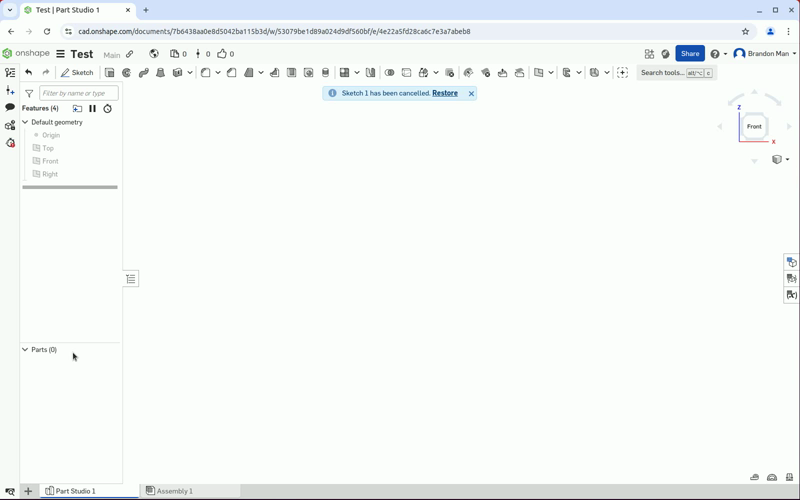
key(shift+s)
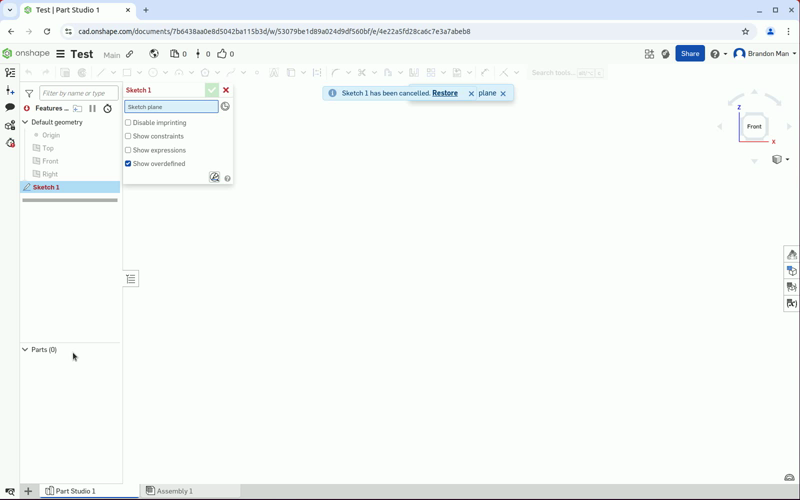
mouse_move(73, 163)
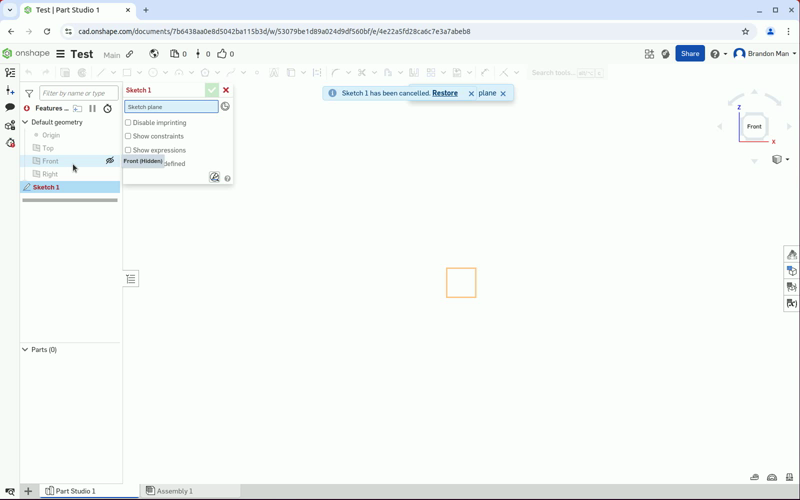
click(73, 163)
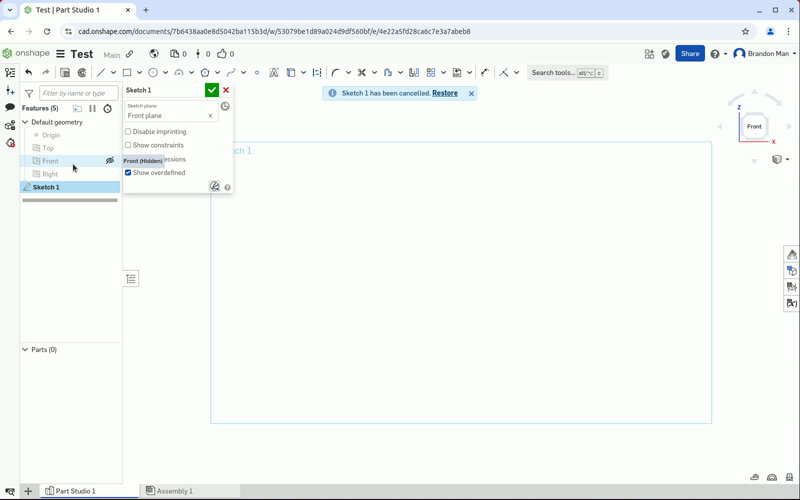
mouse_move(73, 352)
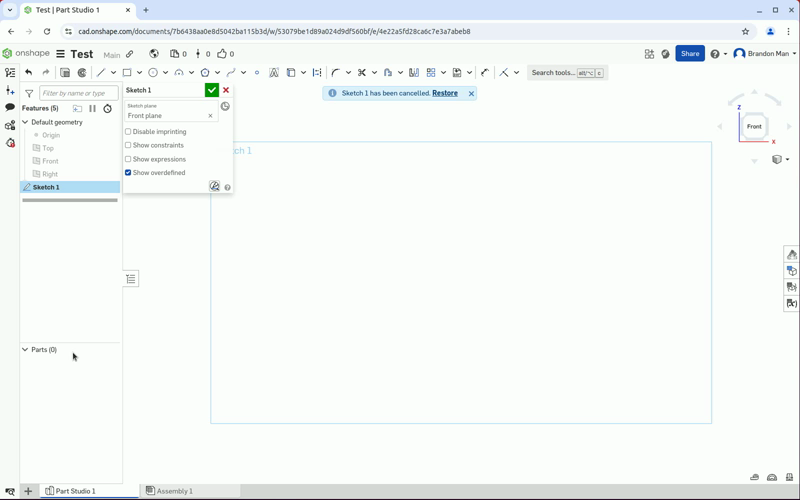
key(y)
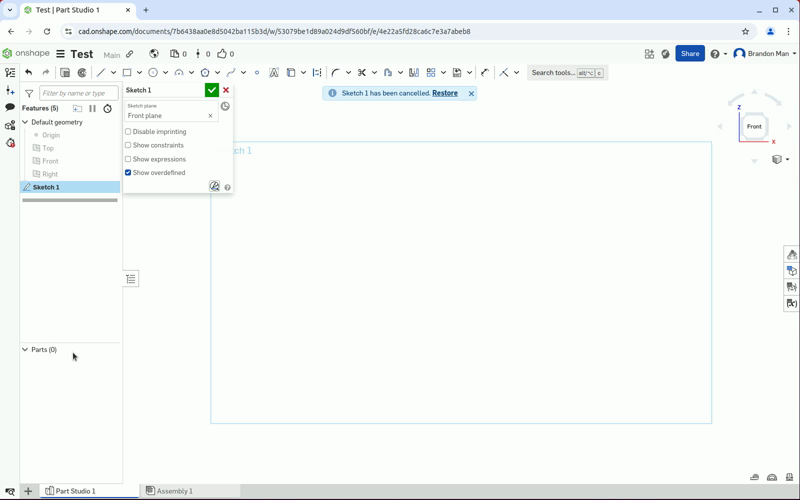
key(l)
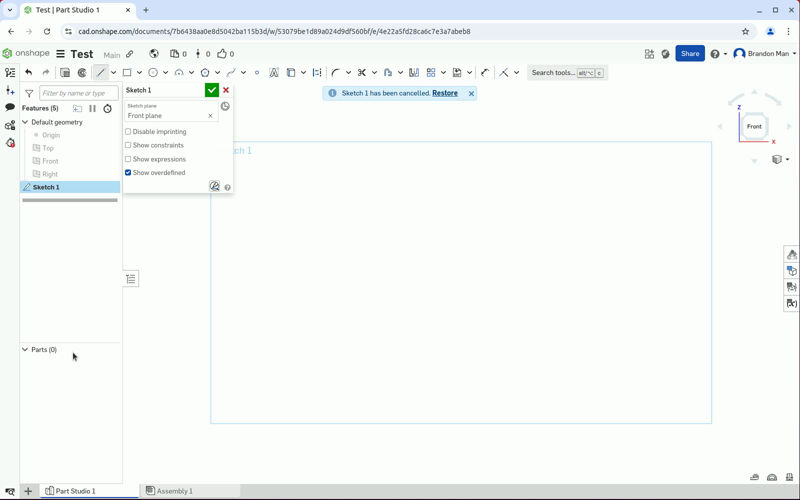
key_down(shift)
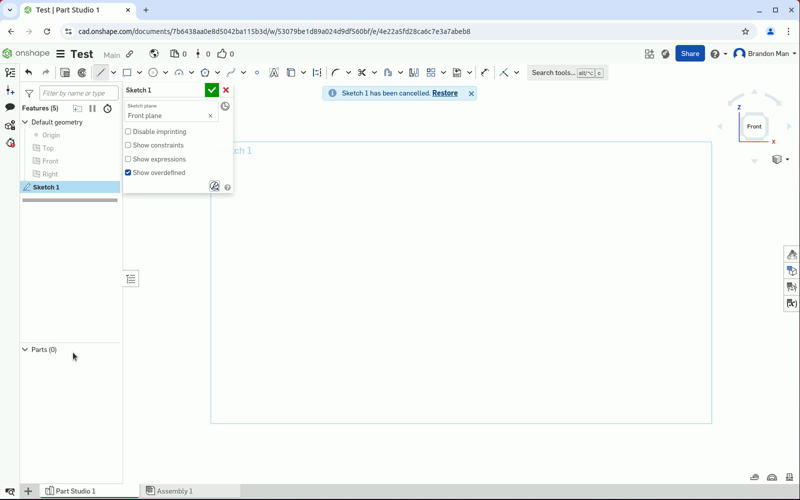
mouse_move(460, 282)
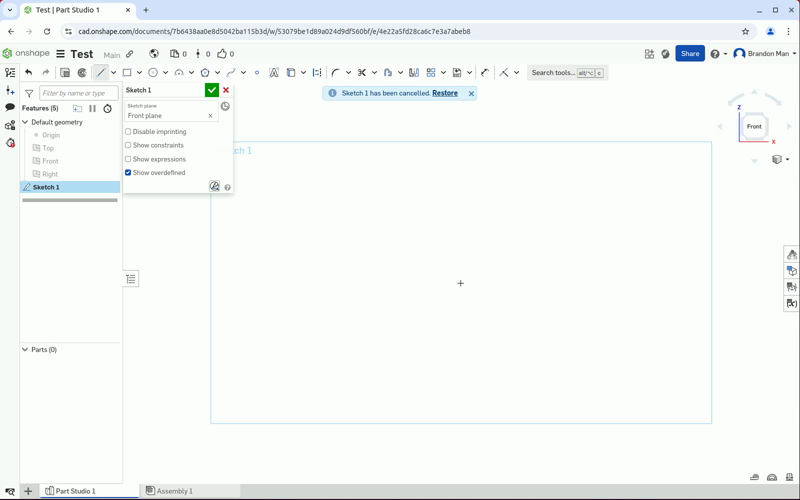
click(460, 282)
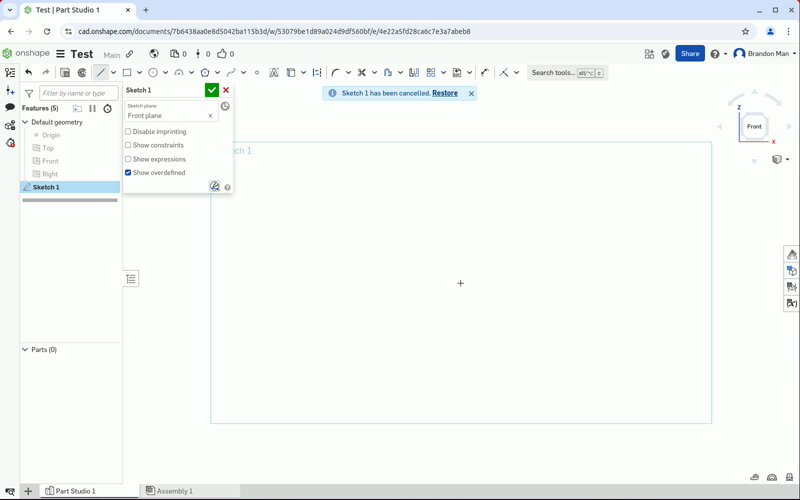
key_up(shift)
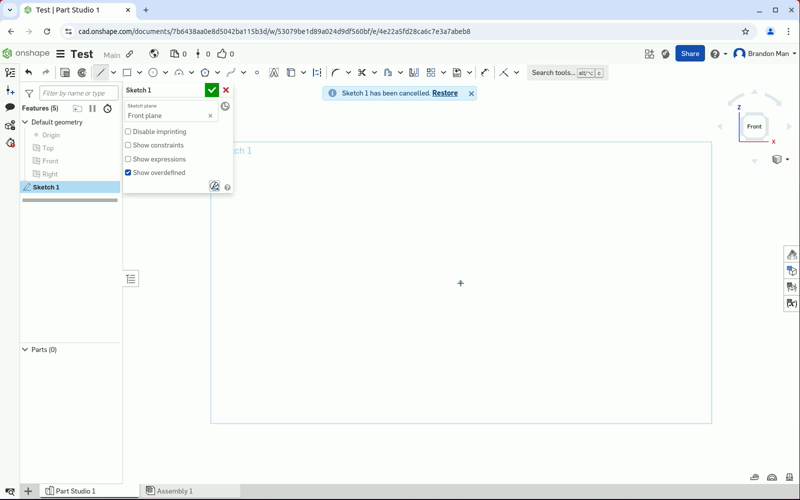
key_down(shift)
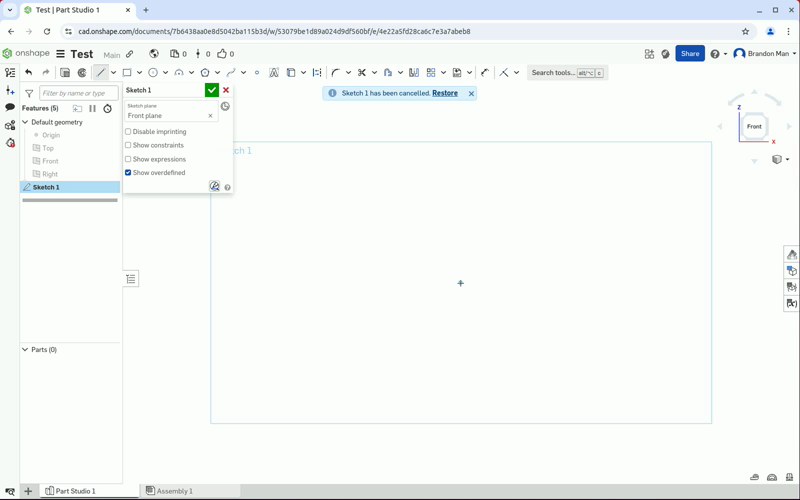
mouse_move(573, 282)
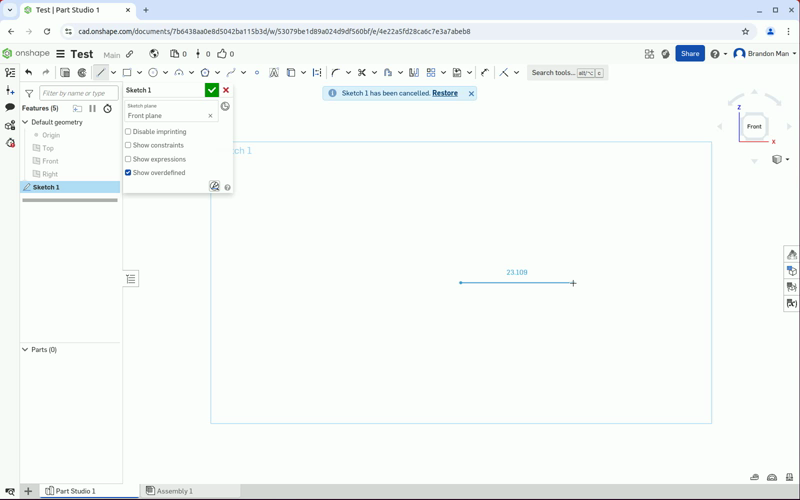
click(573, 282)
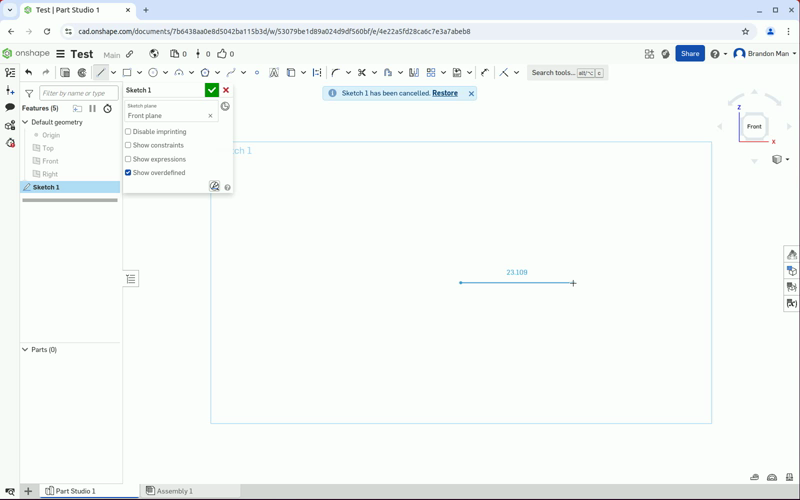
key_up(shift)
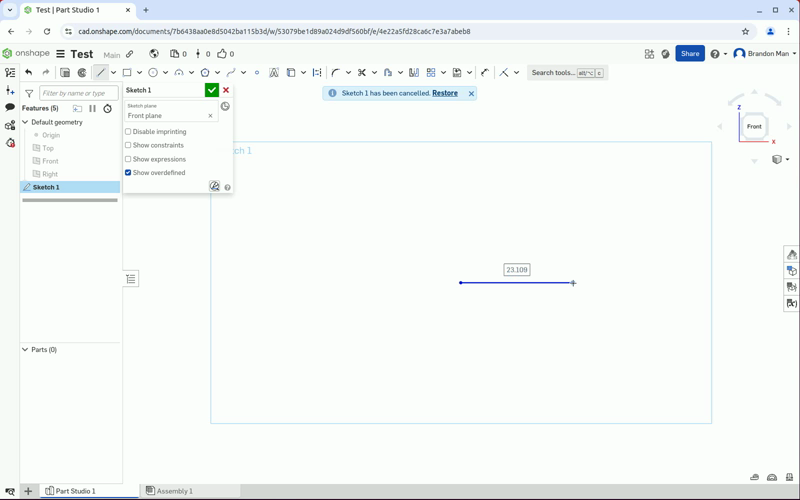
key_down(shift)
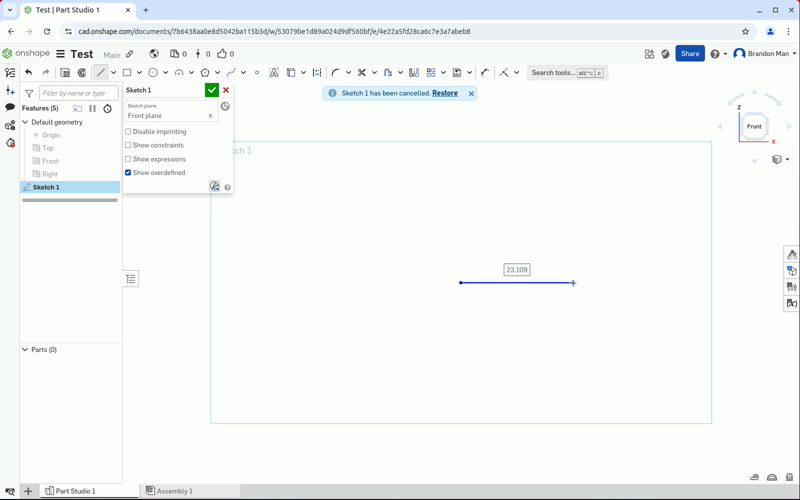
mouse_move(589, 282)
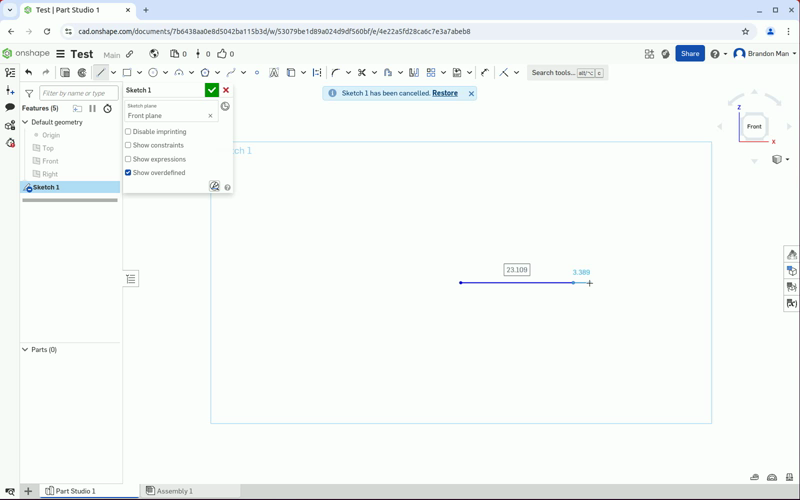
mouse_move(573, 264)
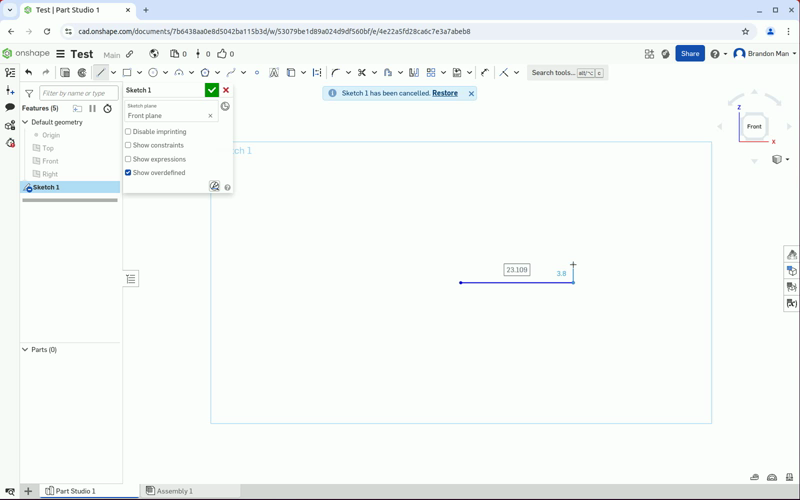
click(573, 264)
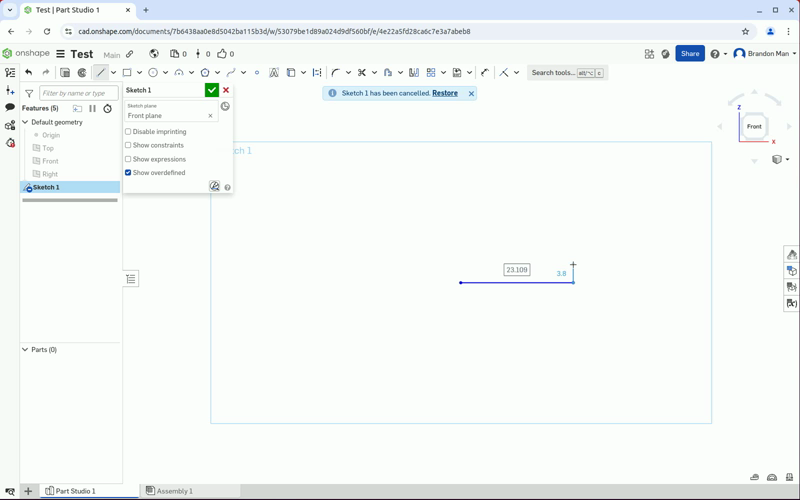
key_up(shift)
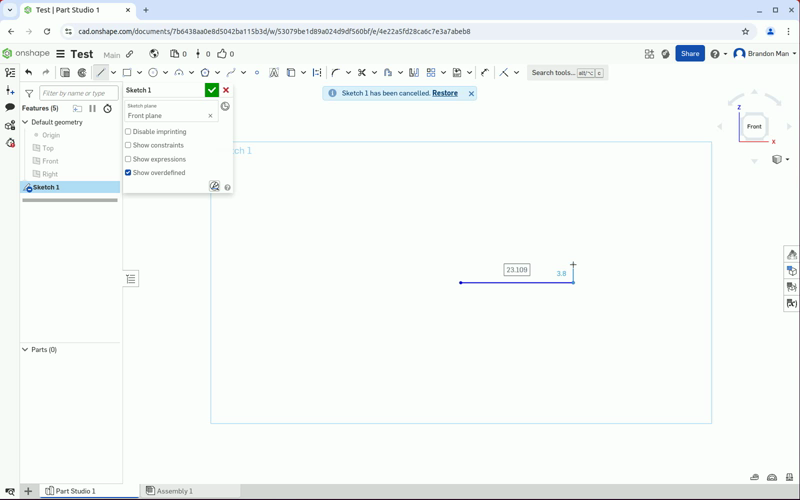
key(esc)
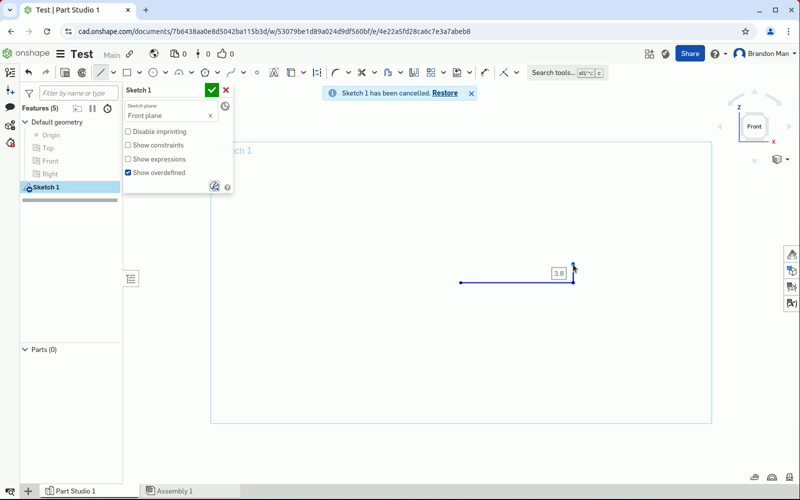
key(a)
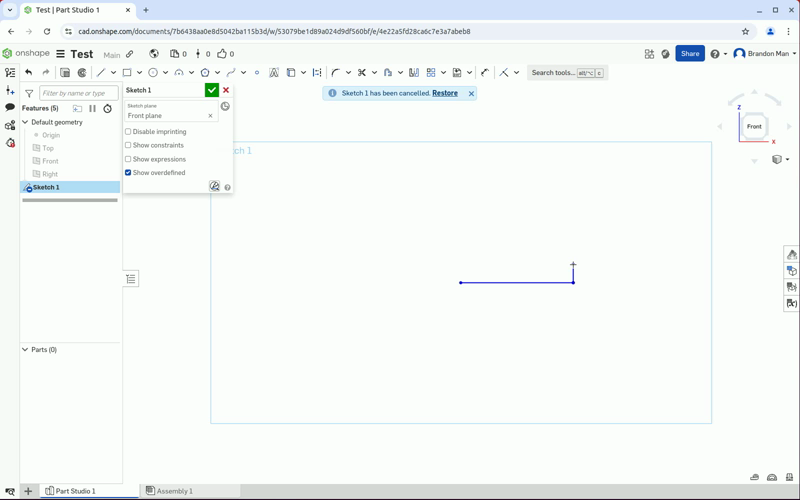
mouse_move(573, 264)
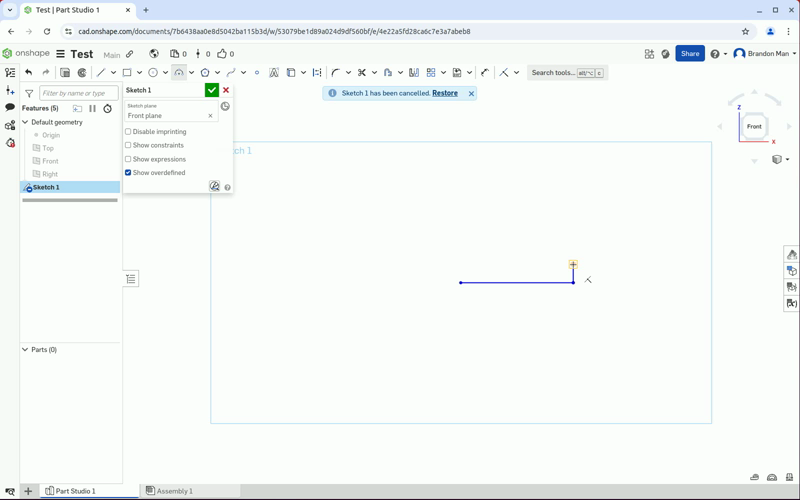
click(573, 264)
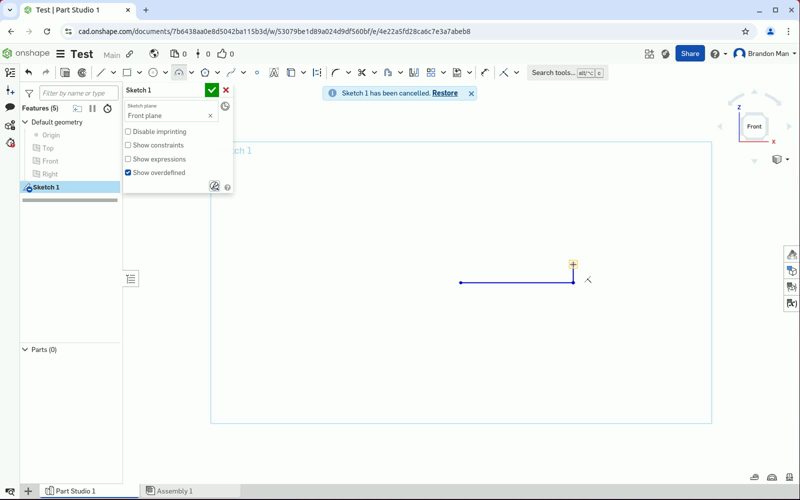
key_down(shift)
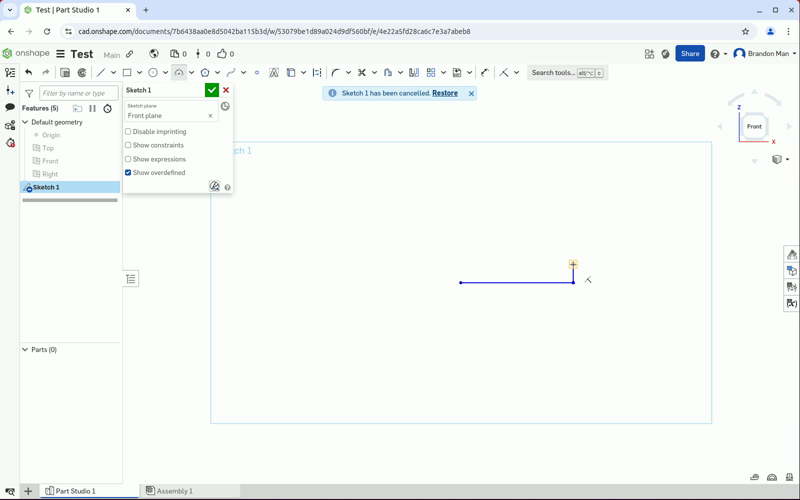
mouse_move(554, 245)
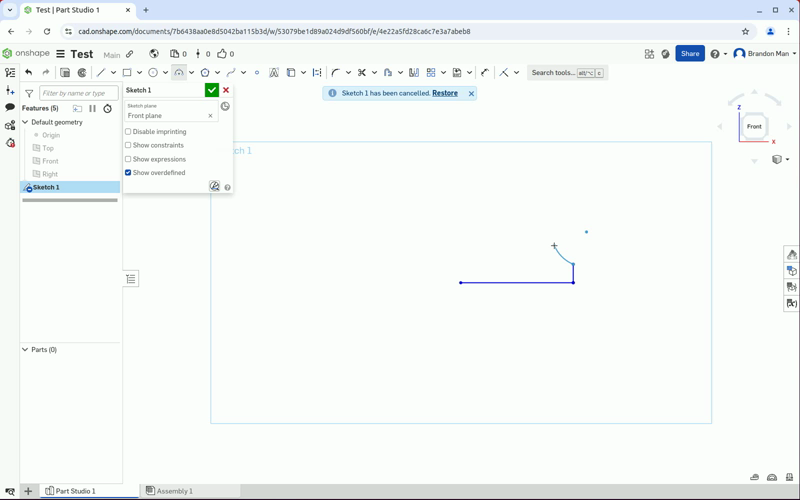
click(554, 245)
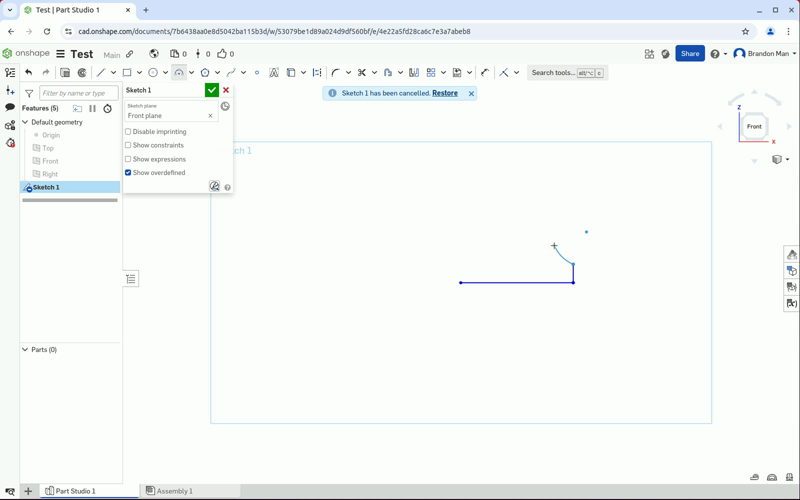
mouse_move(567, 250)
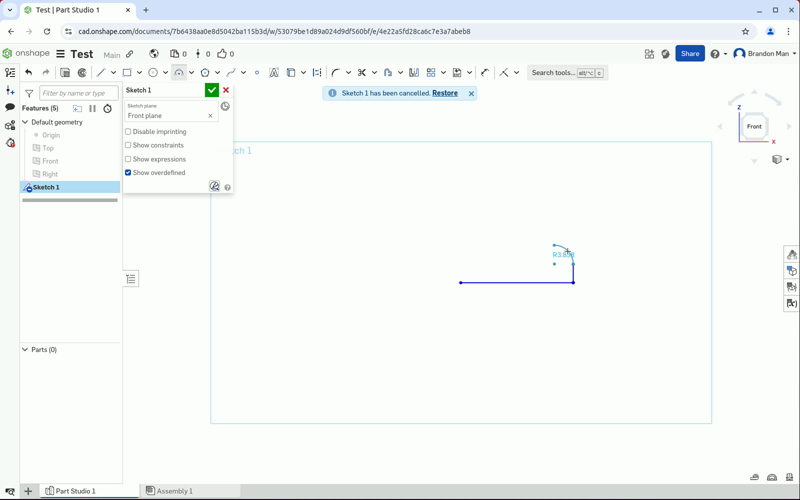
click(567, 250)
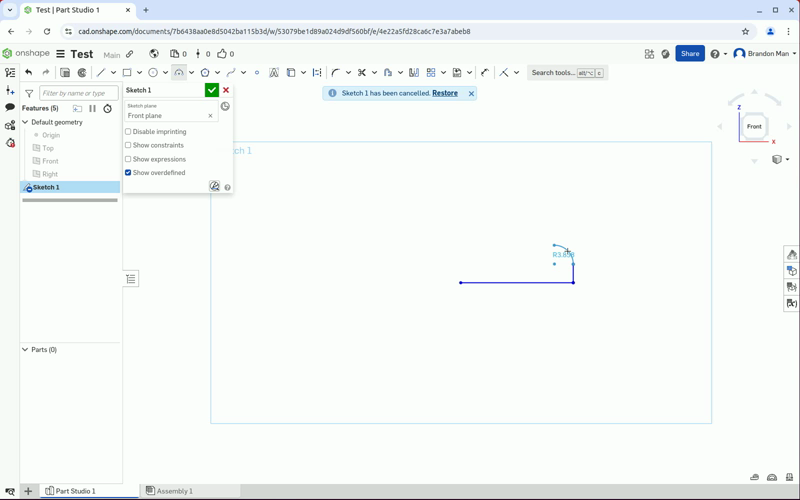
key_up(shift)
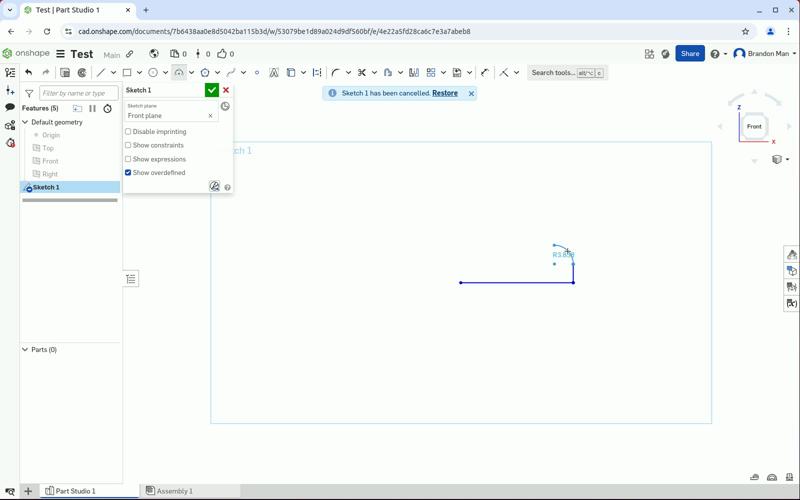
key(esc)
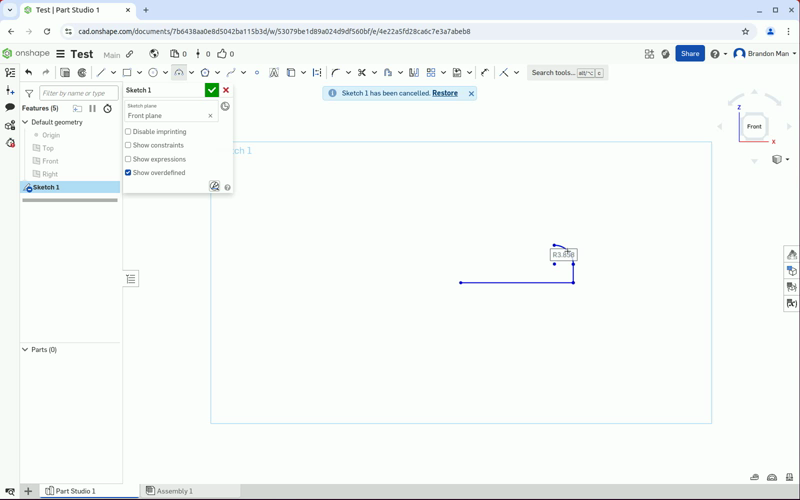
key(l)
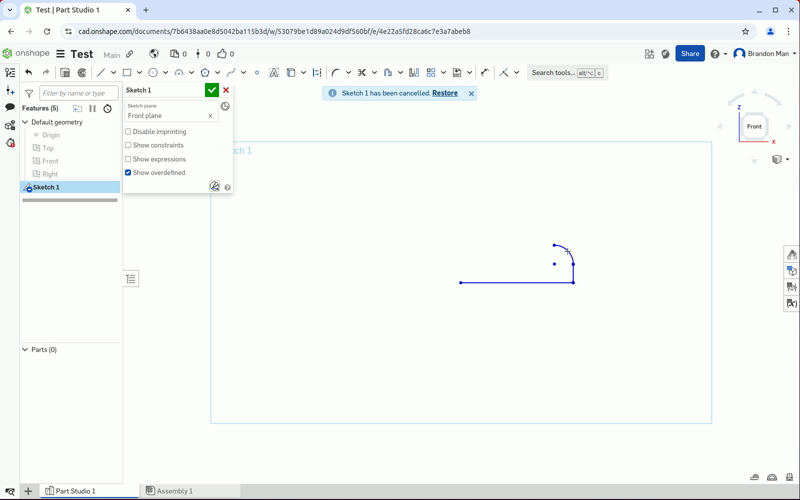
mouse_move(554, 245)
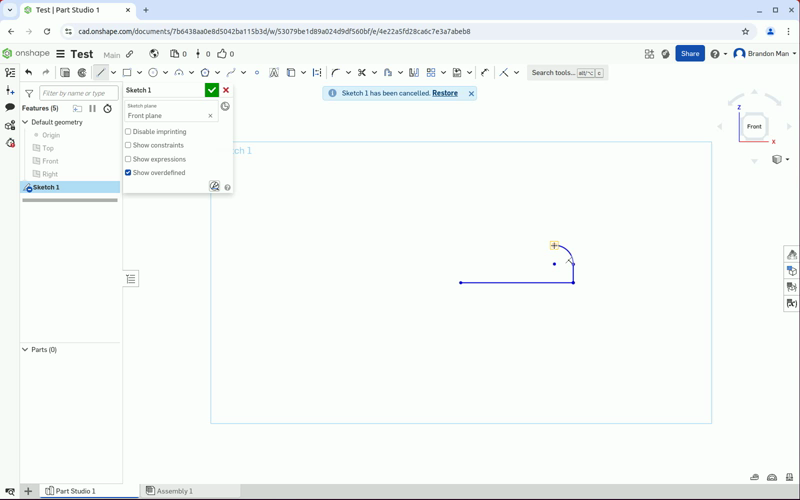
click(554, 245)
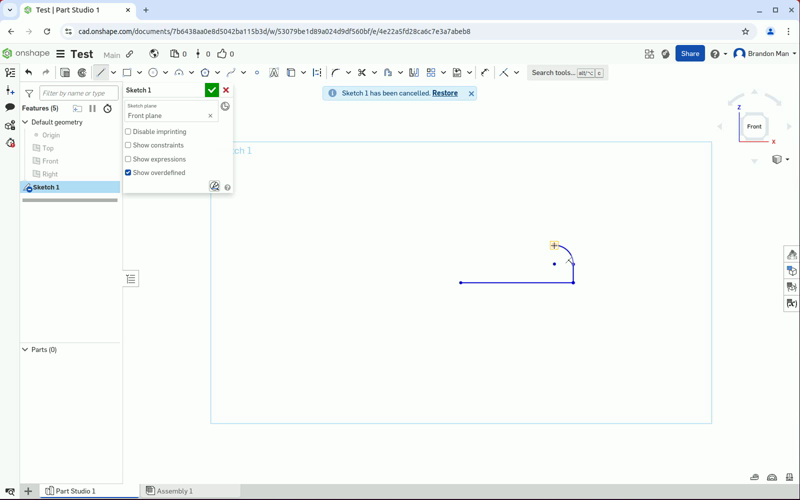
key_down(shift)
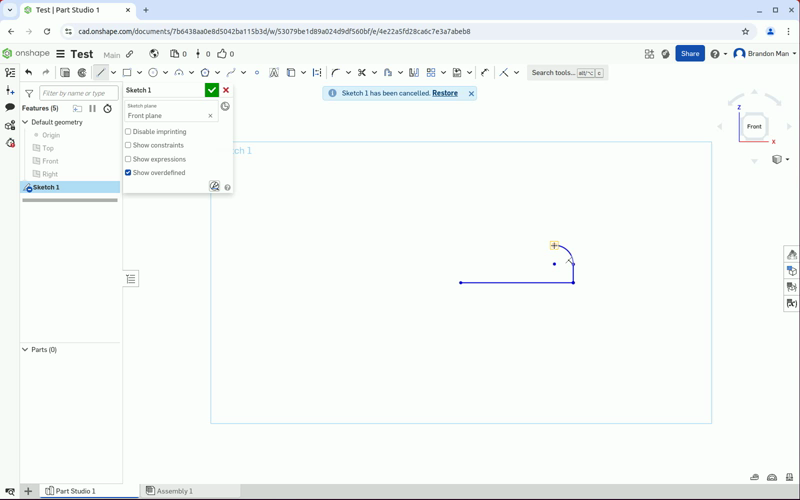
mouse_move(584, 245)
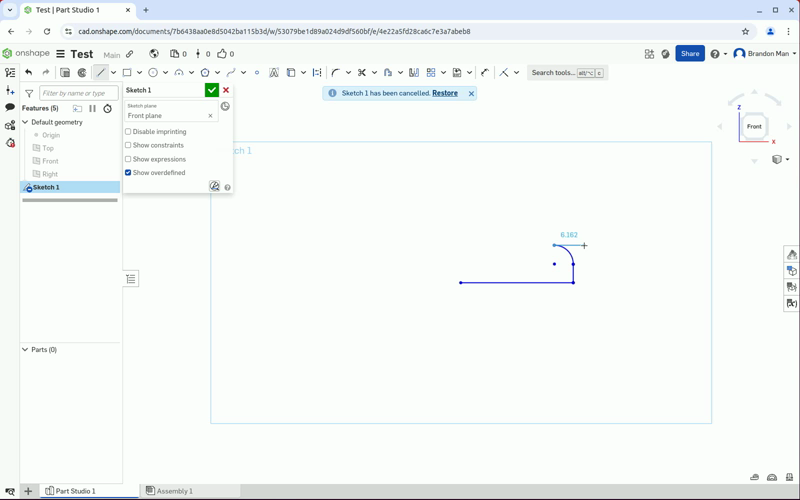
mouse_move(535, 245)
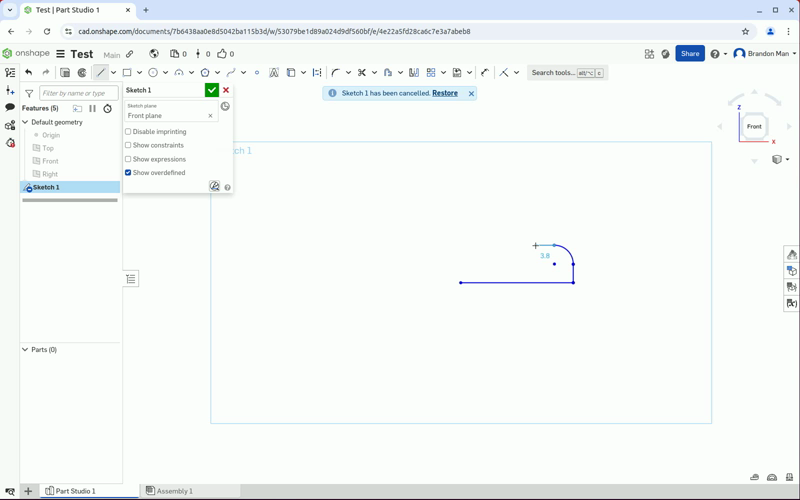
click(535, 245)
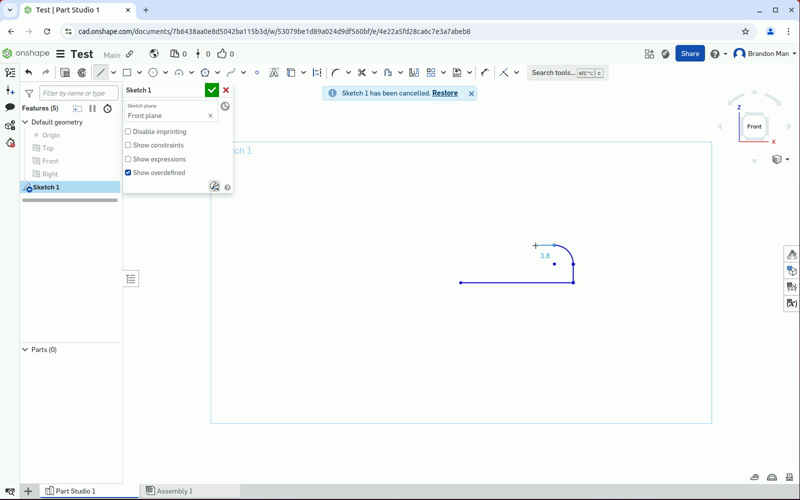
key_up(shift)
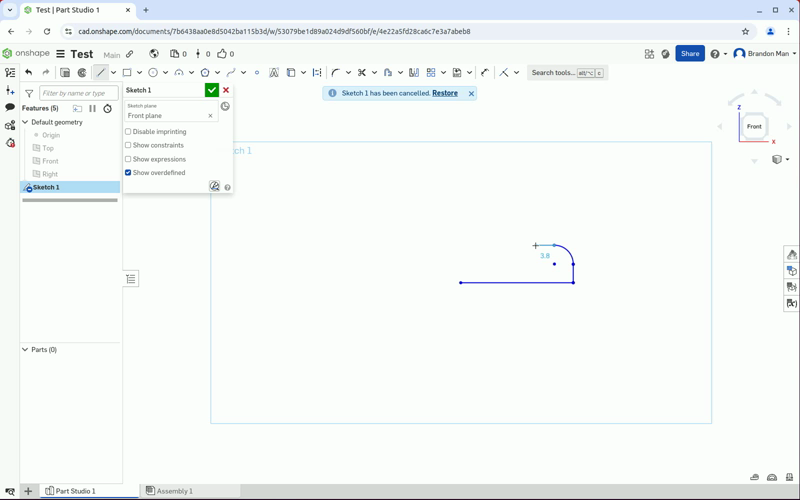
key(esc)
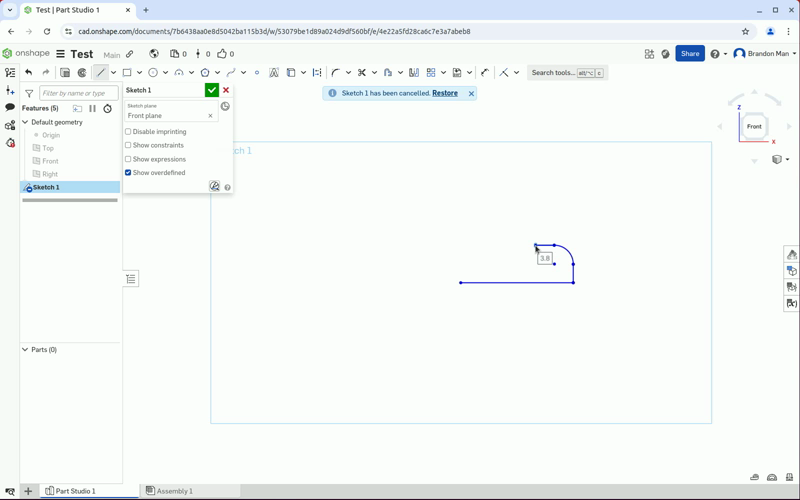
key(a)
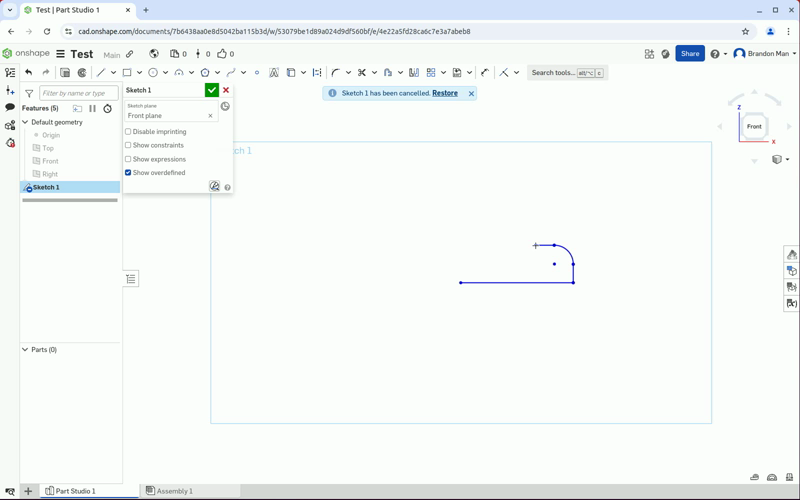
mouse_move(535, 245)
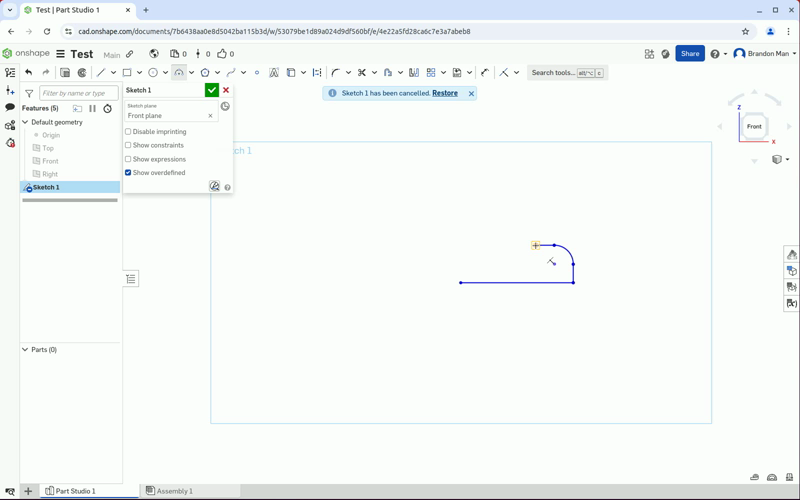
click(535, 245)
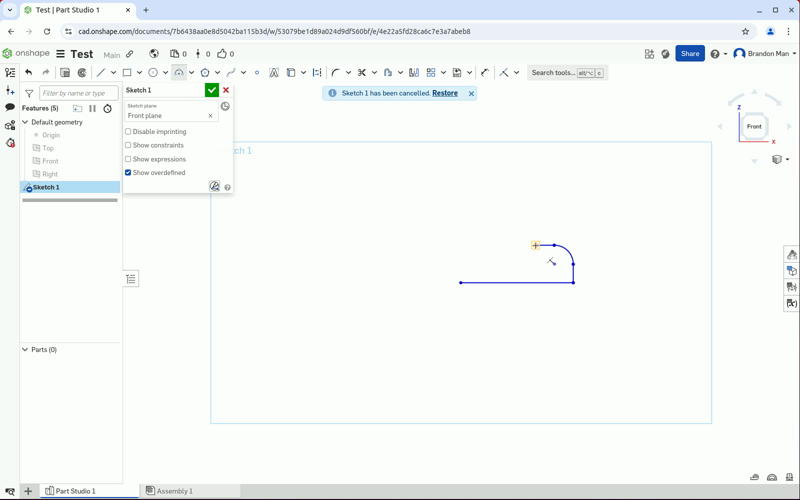
key_down(shift)
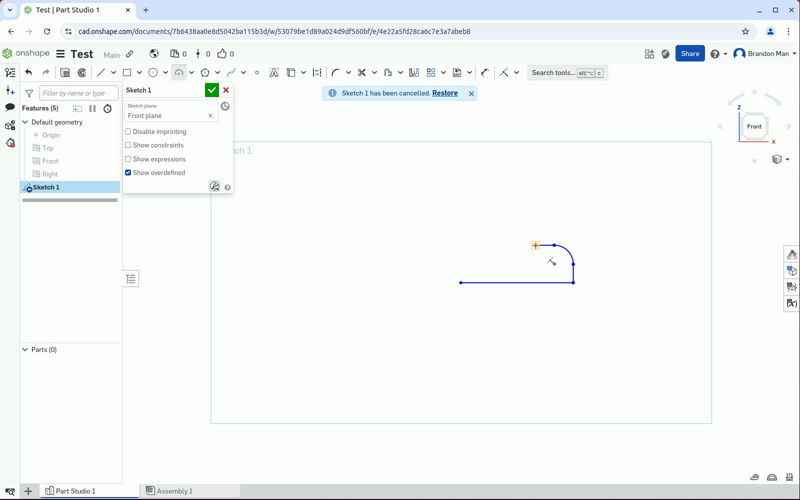
mouse_move(460, 245)
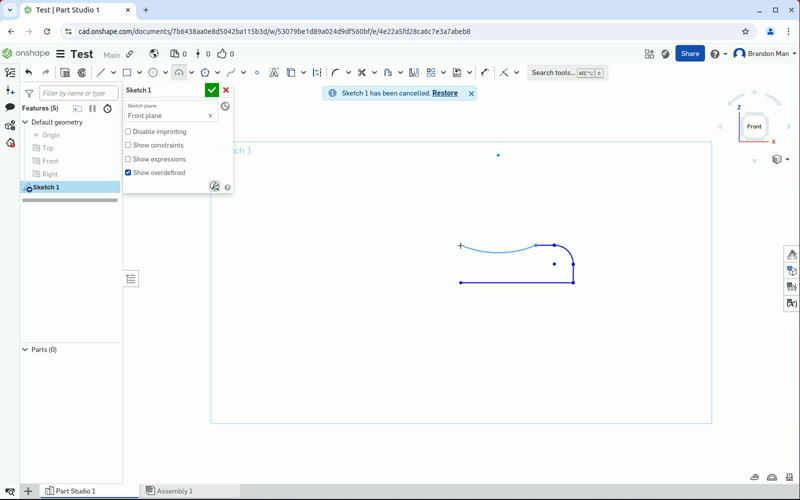
click(460, 245)
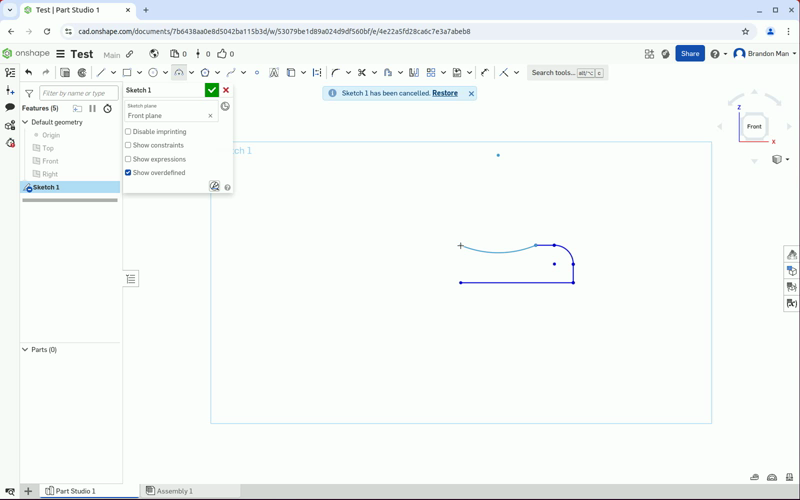
mouse_move(498, 207)
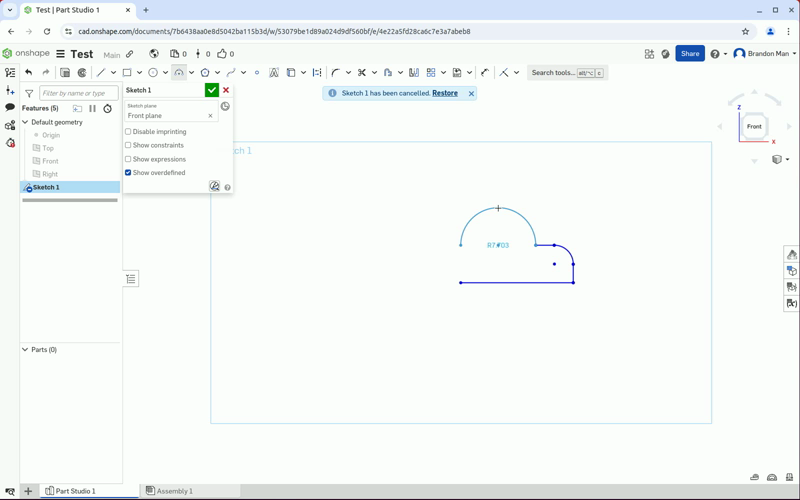
click(498, 207)
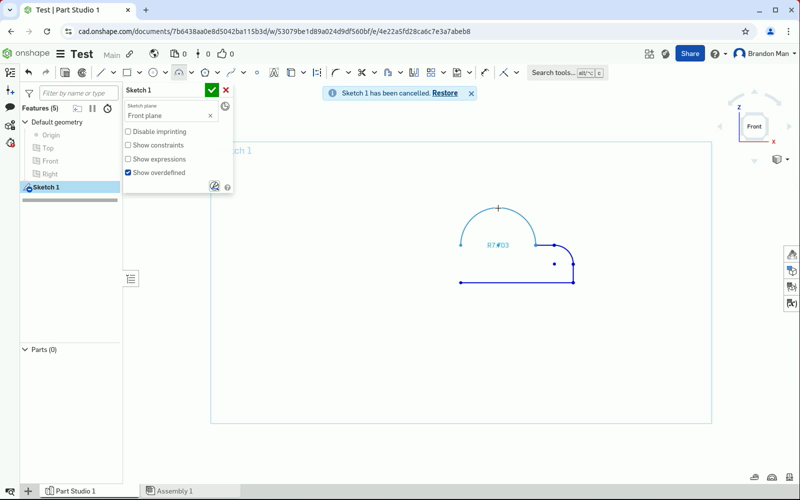
key_up(shift)
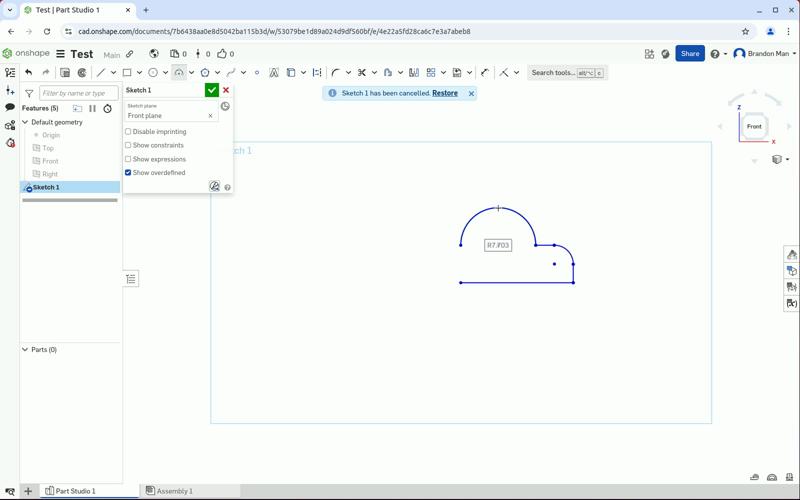
key(esc)
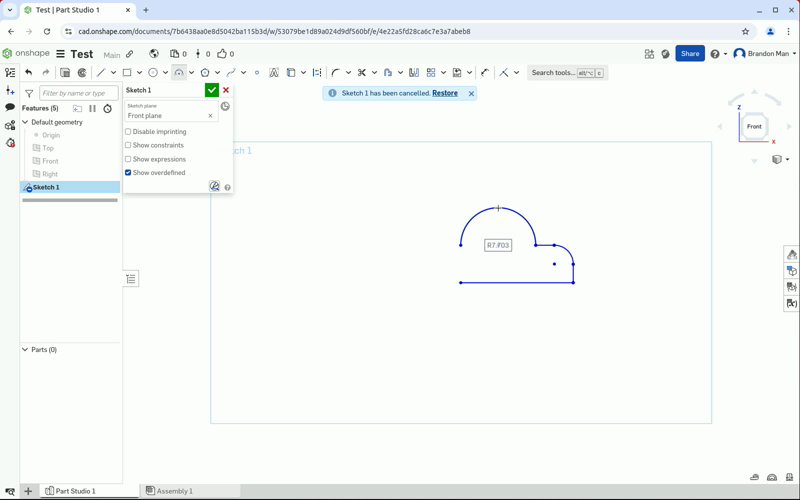
key(l)
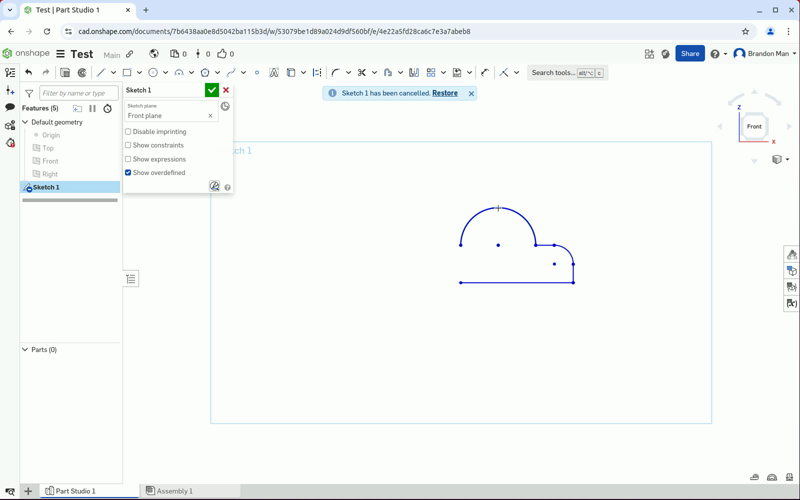
mouse_move(460, 245)
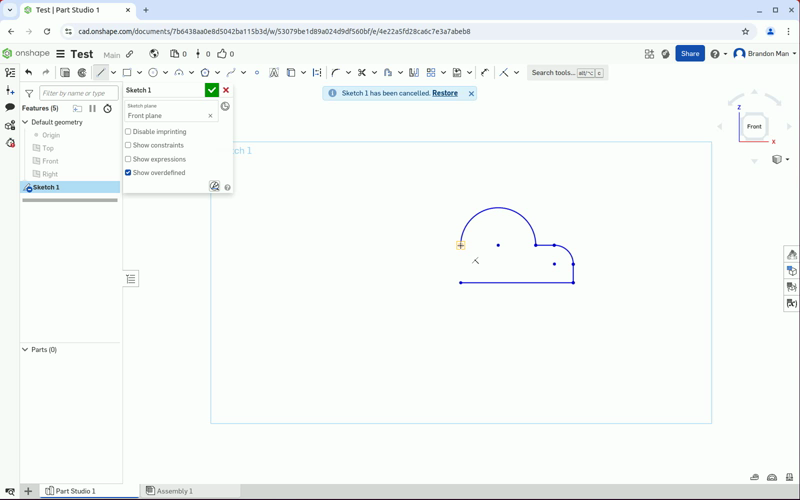
click(460, 245)
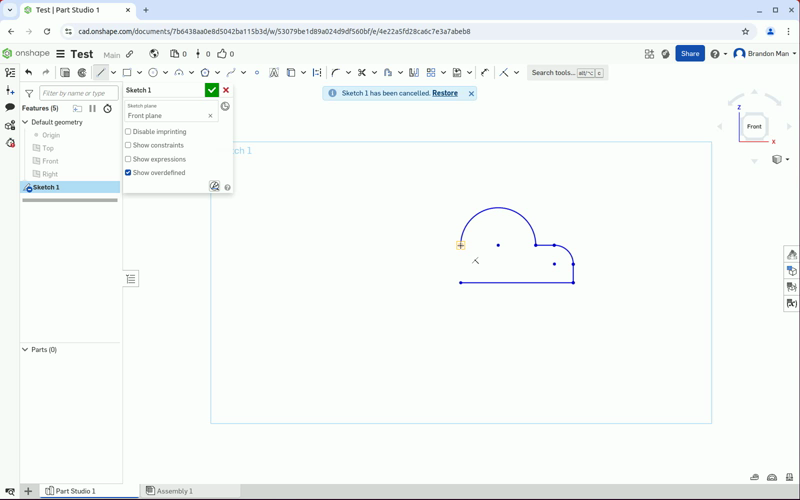
mouse_move(490, 245)
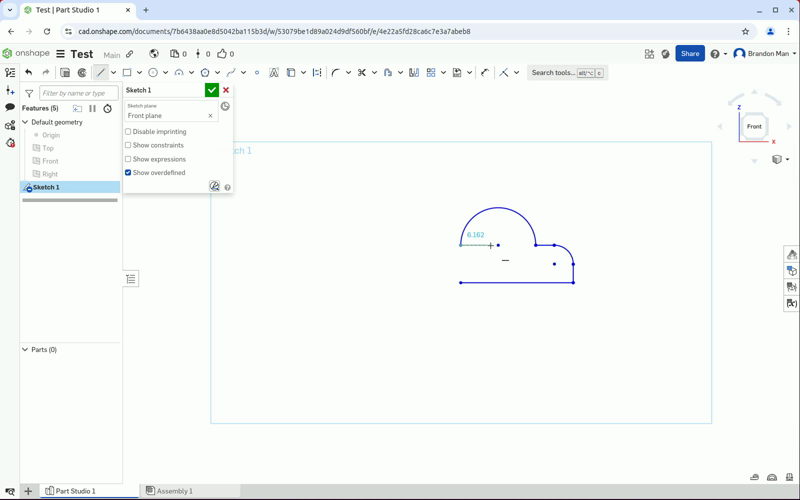
key_down(shift)
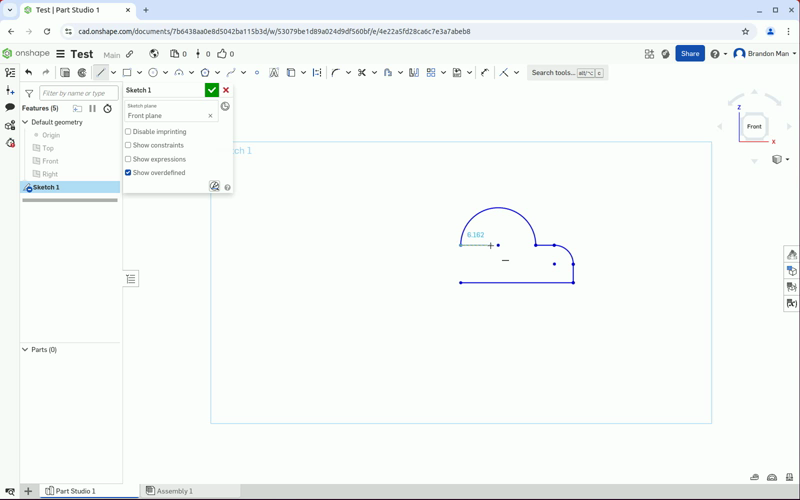
mouse_move(460, 282)
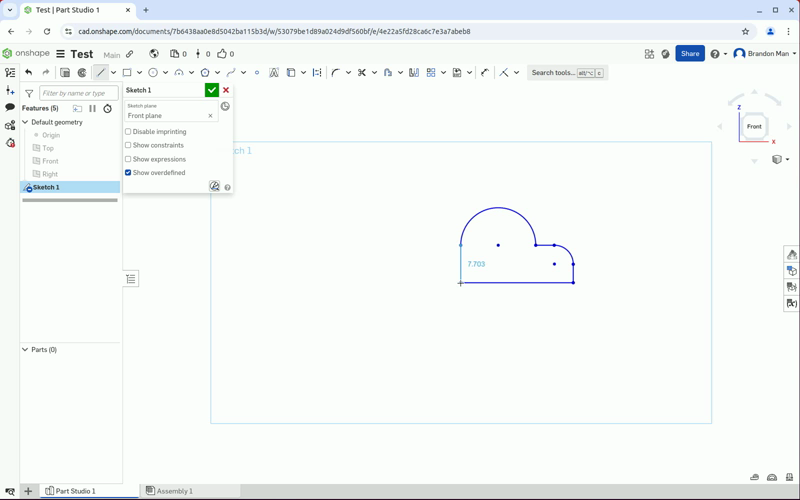
key_up(shift)
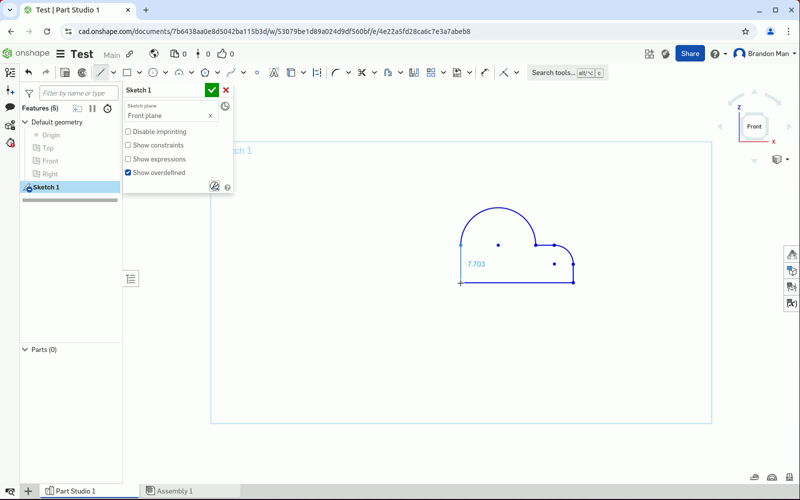
click(460, 282)
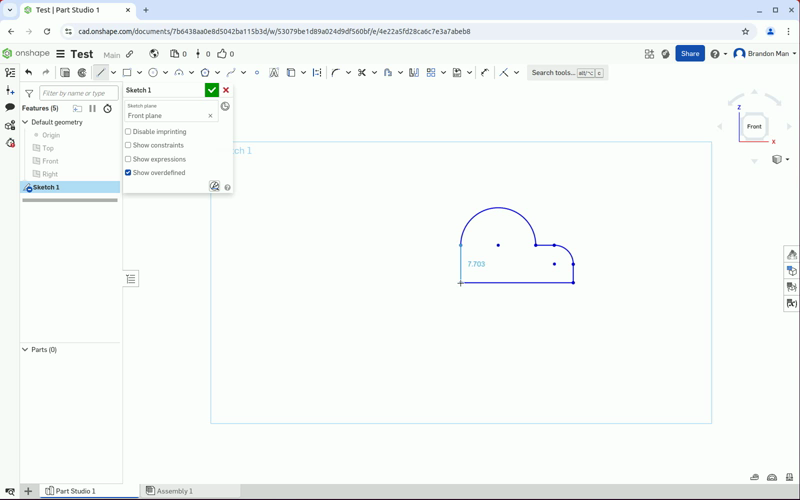
key(esc)
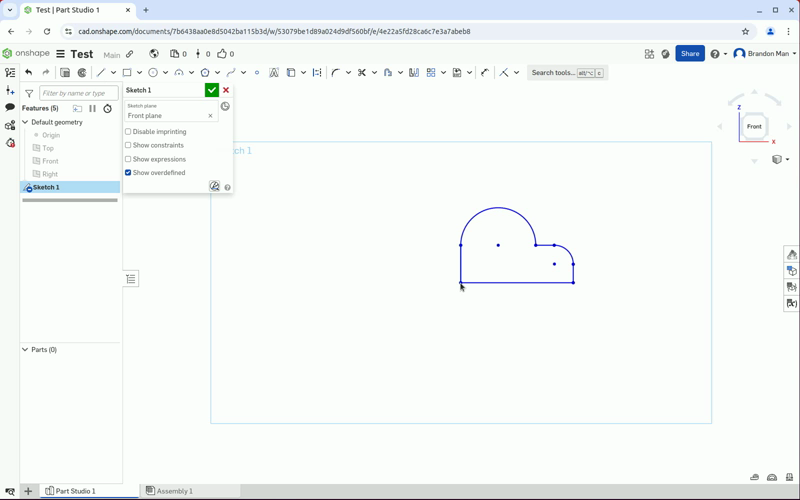
key(c)
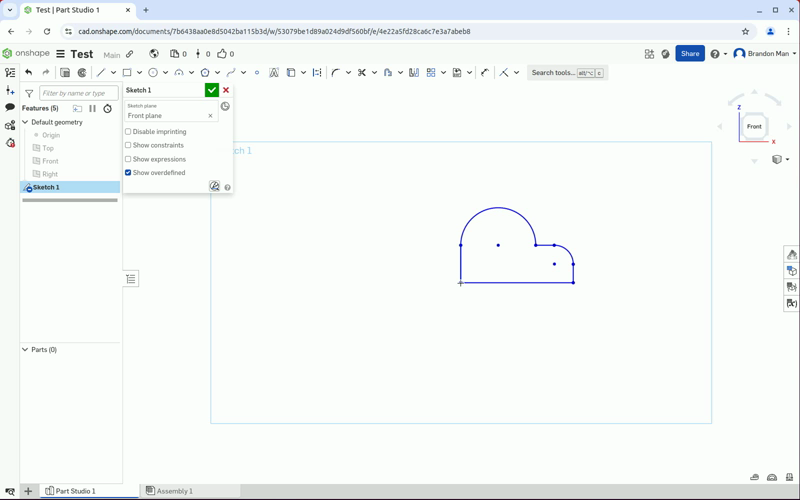
key_down(shift)
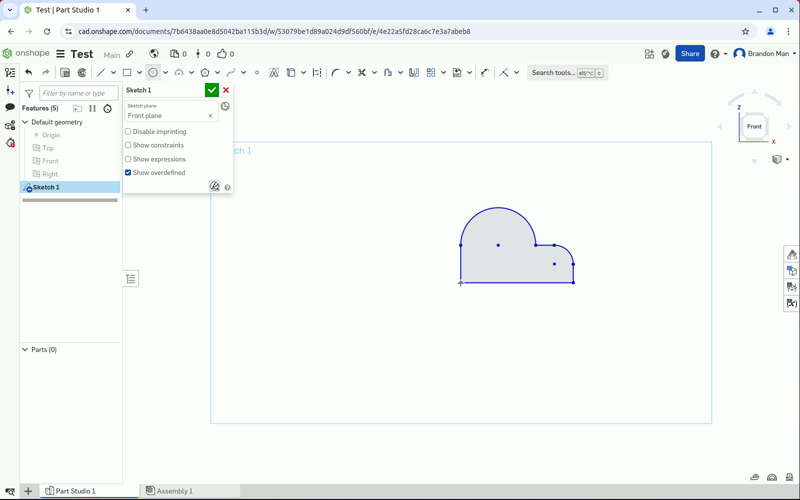
mouse_move(498, 245)
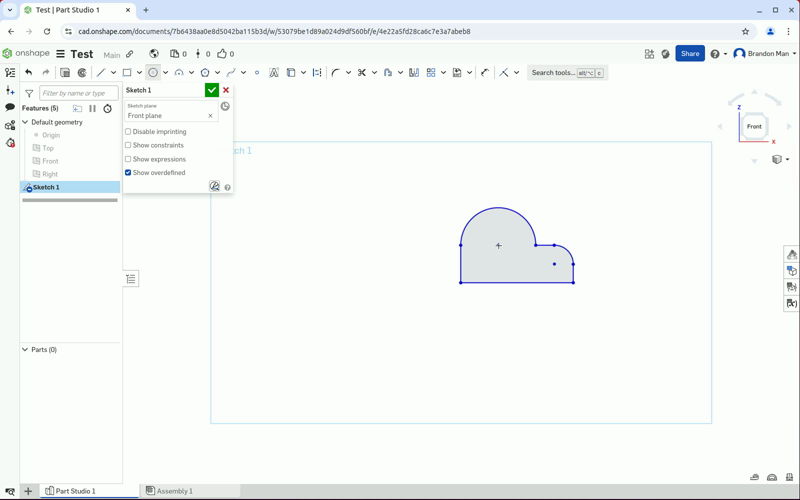
scroll(6)
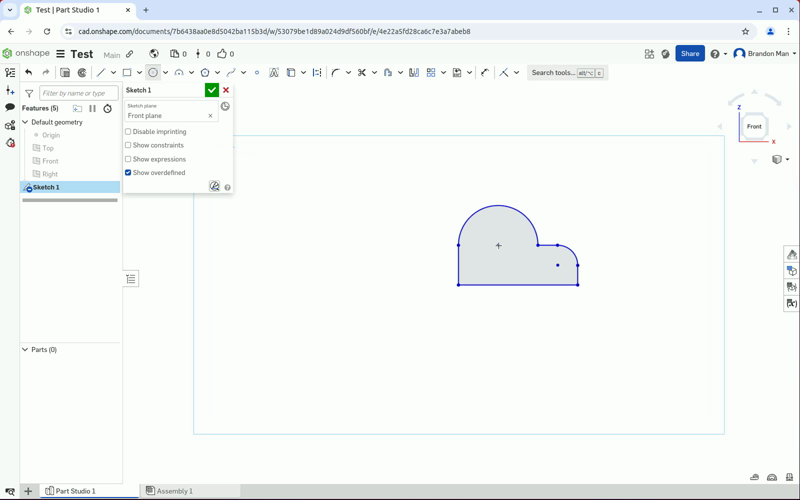
scroll(6)
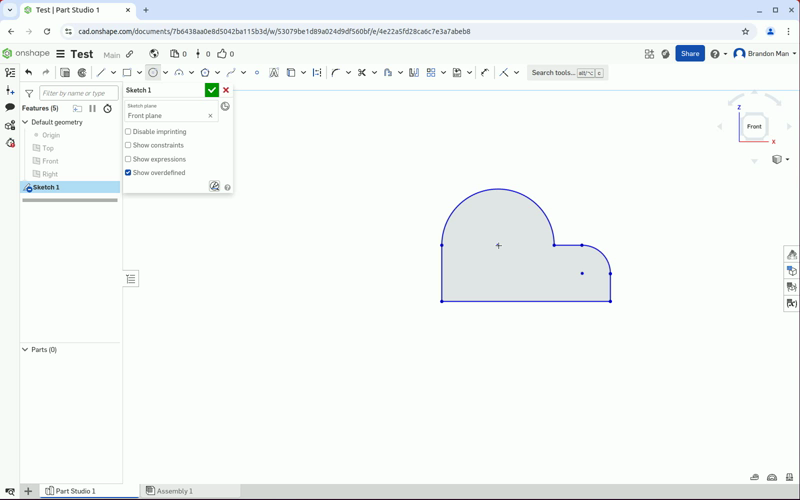
scroll(6)
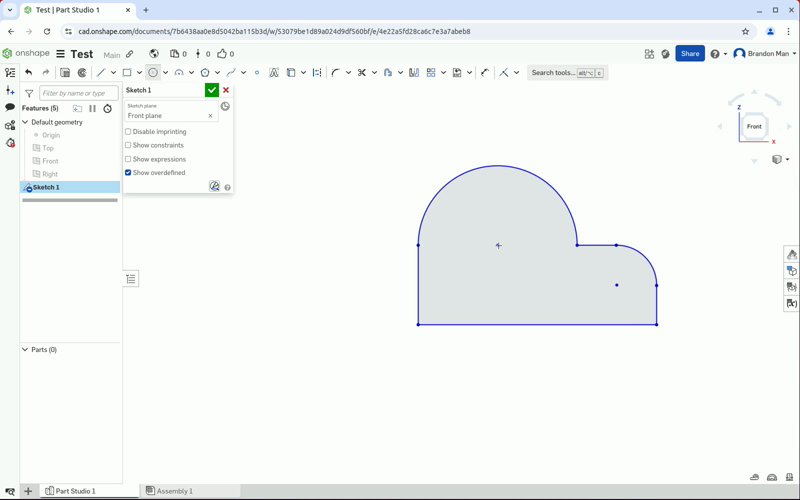
scroll(6)
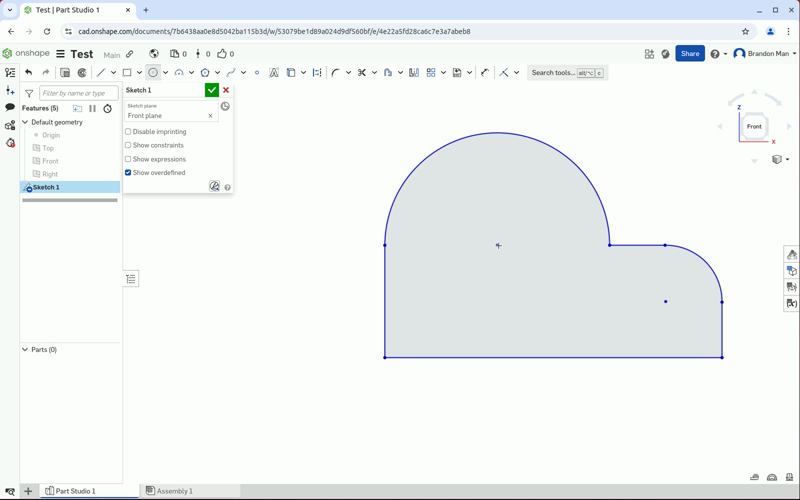
scroll(6)
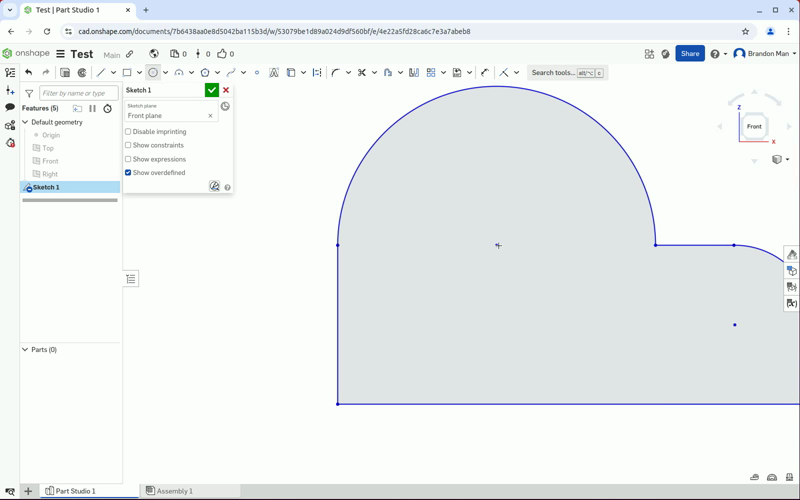
scroll(6)
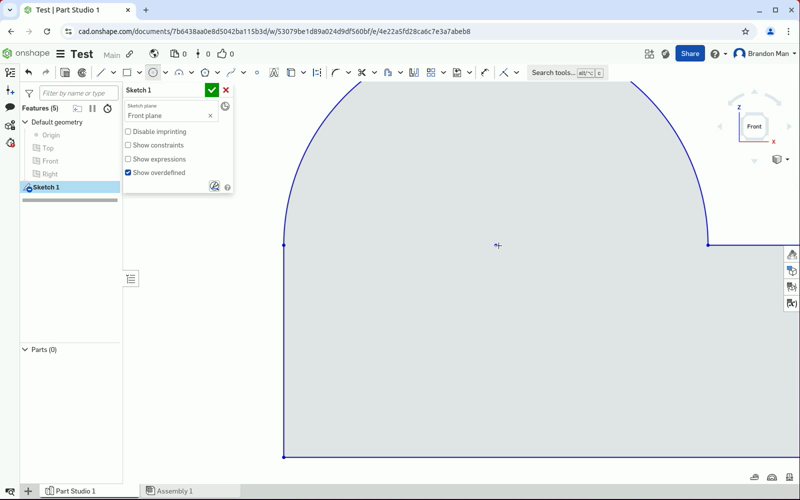
scroll(6)
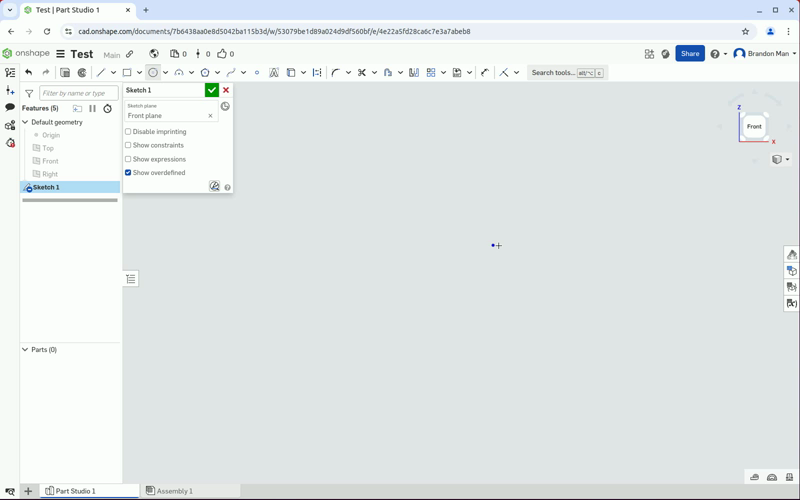
click(498, 245)
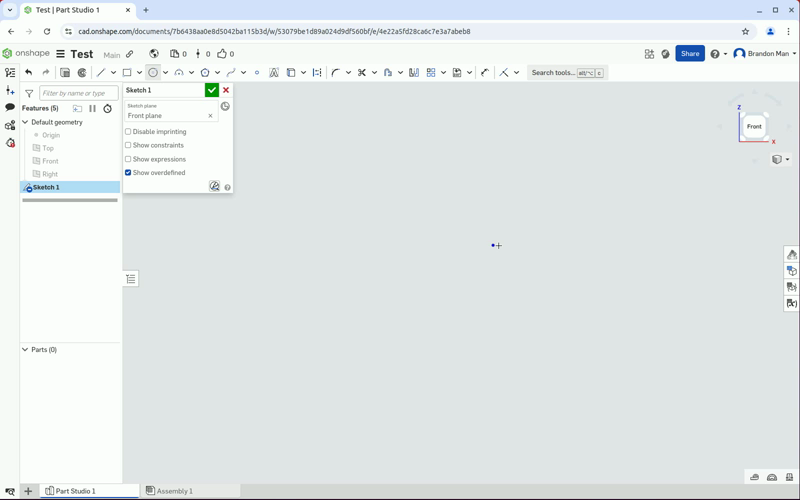
scroll(-6)
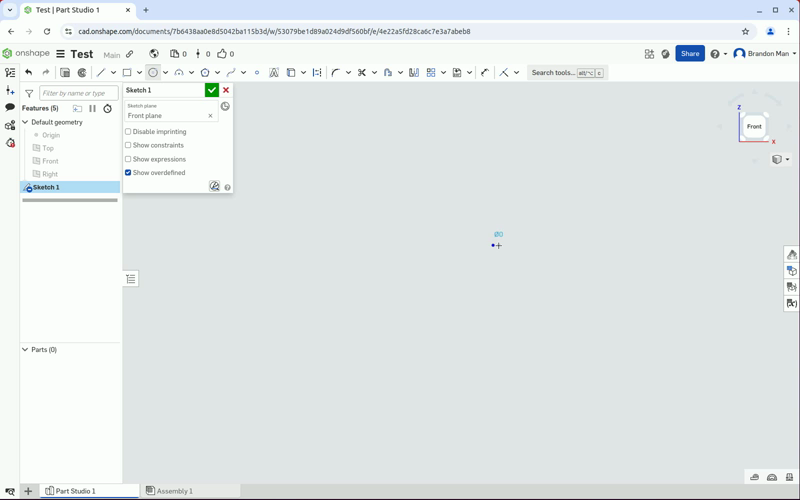
scroll(-6)
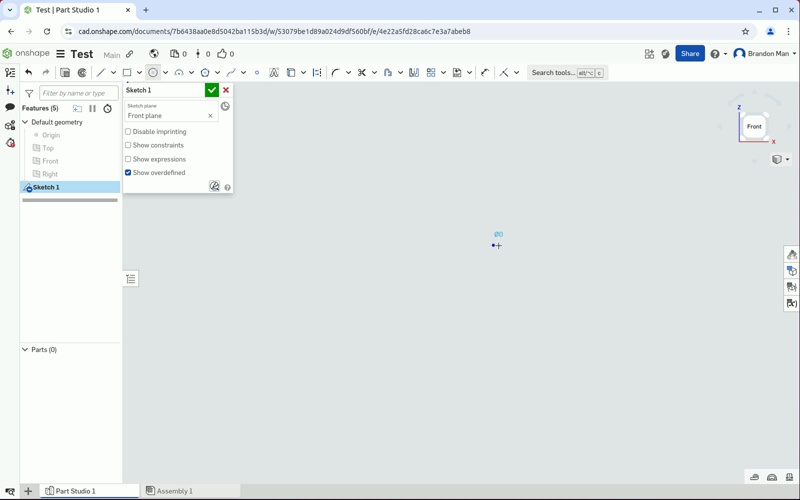
scroll(-6)
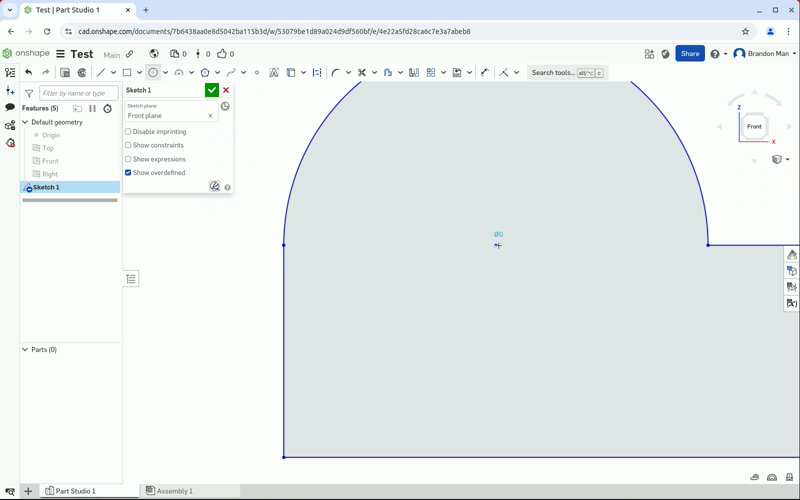
scroll(-6)
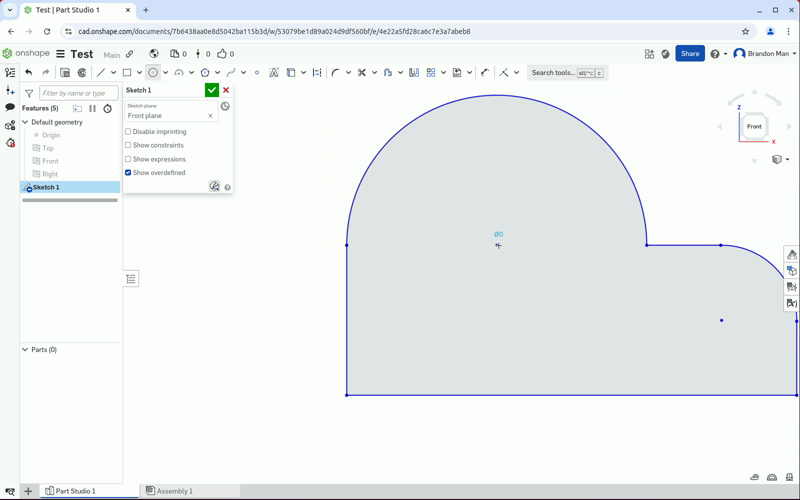
scroll(-6)
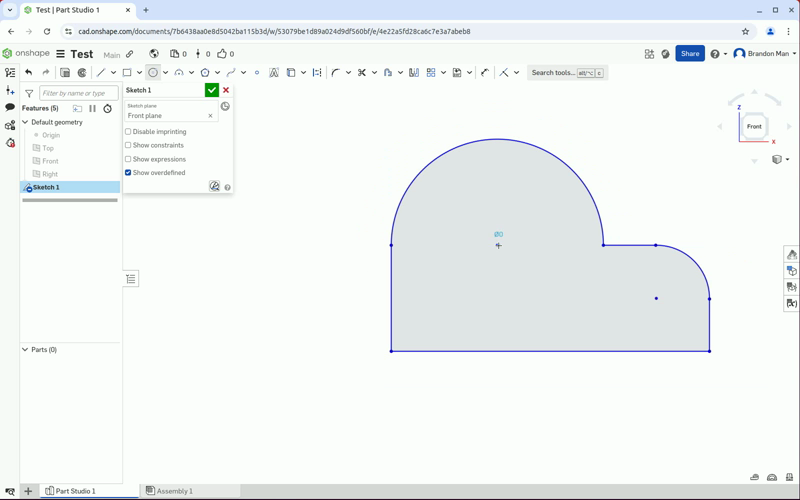
scroll(-6)
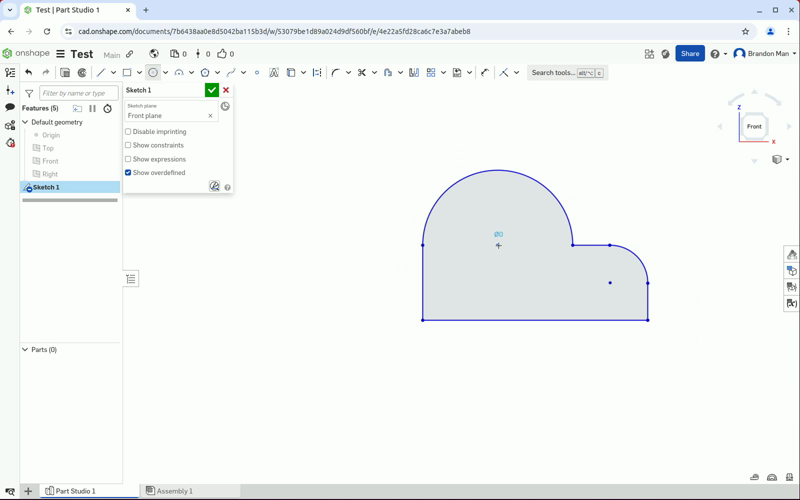
scroll(-6)
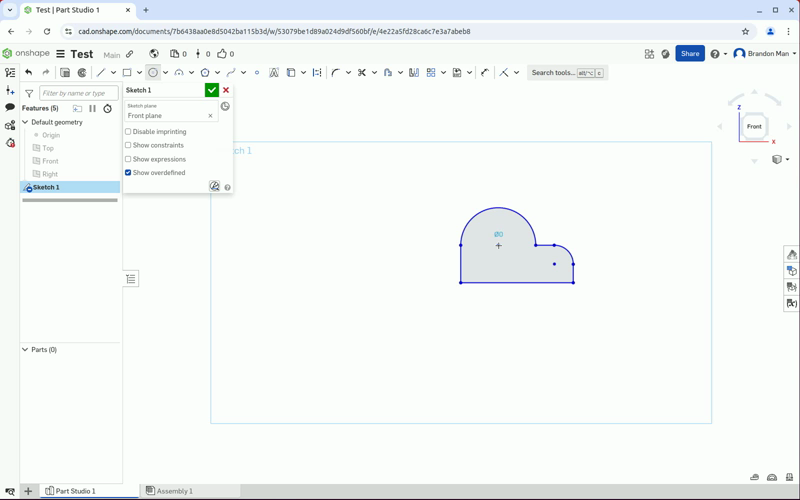
key_up(shift)
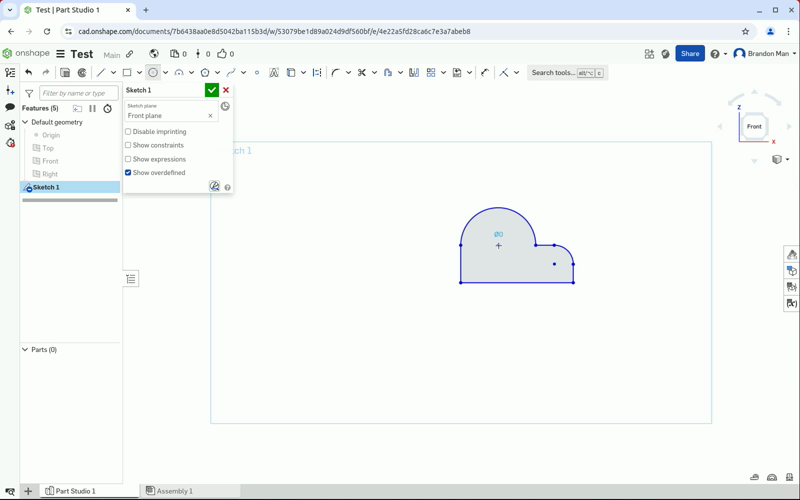
mouse_move(517, 245)
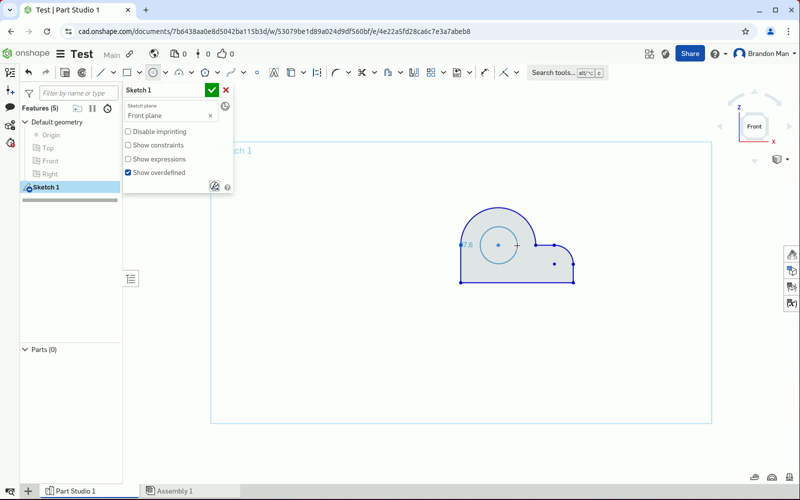
click(517, 245)
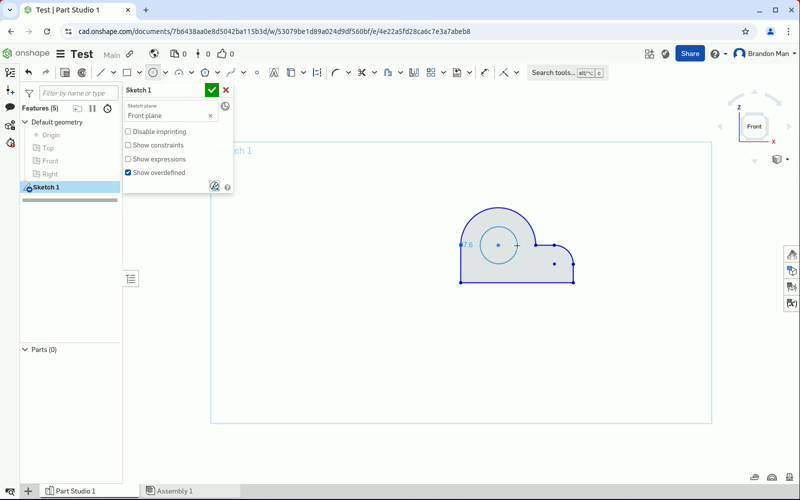
key(esc)
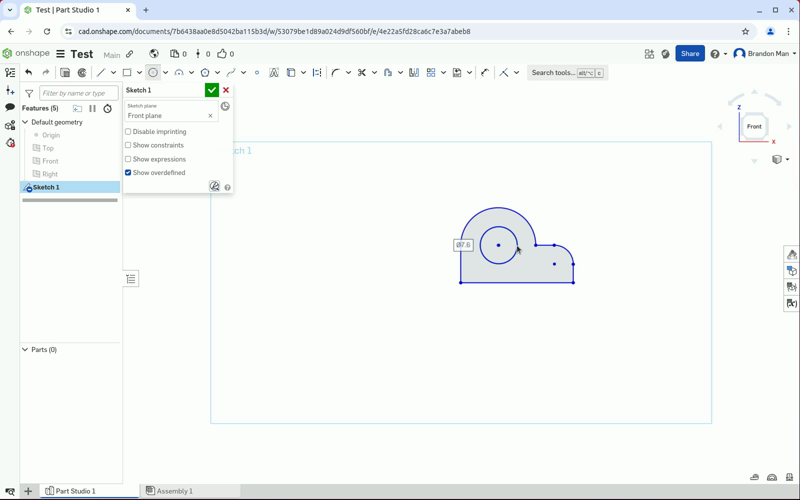
mouse_move(492, 273)
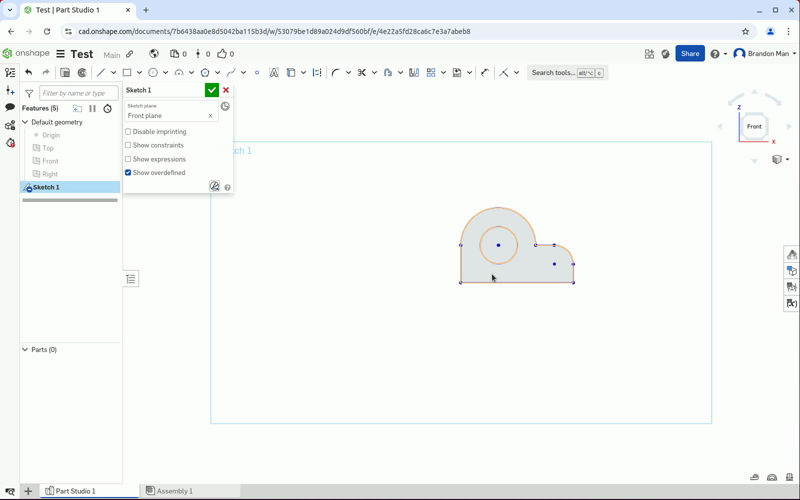
click(492, 273)
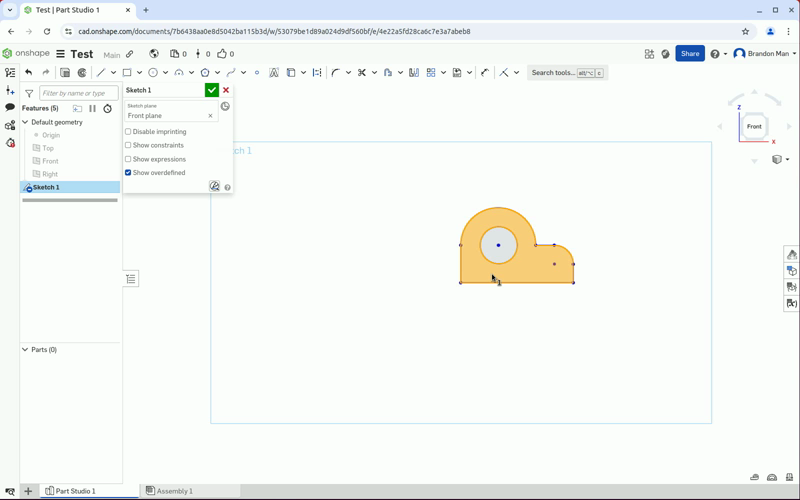
mouse_move(73, 352)
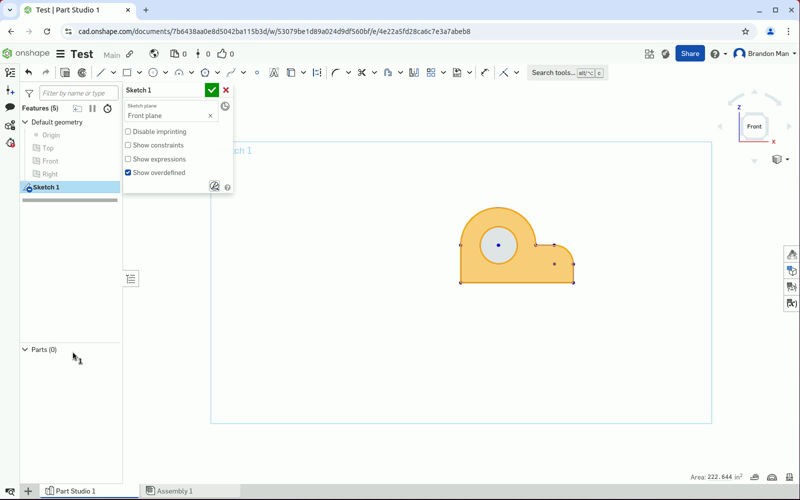
key(shift+y)
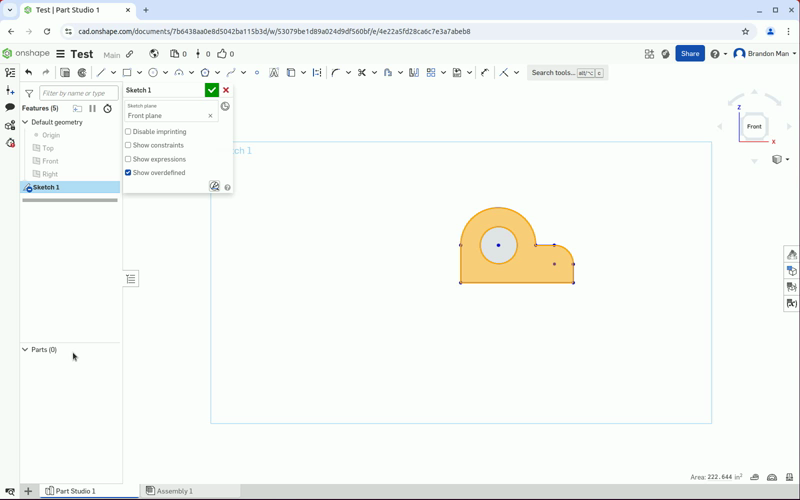
key(shift+e)
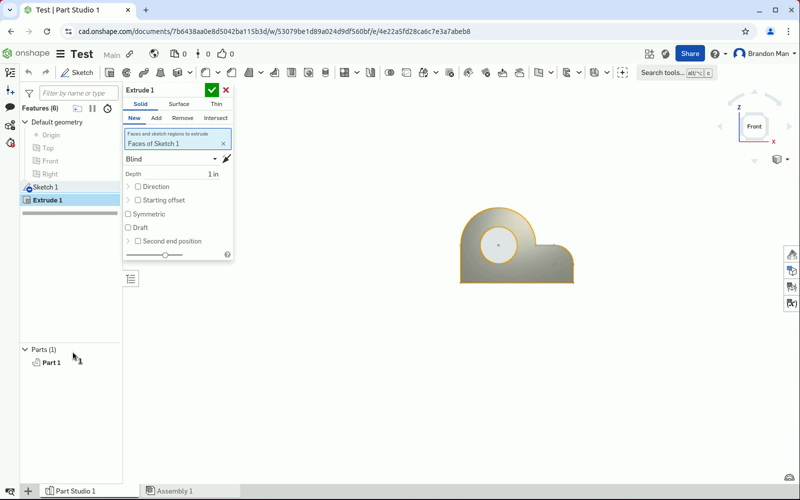
mouse_move(143, 106)
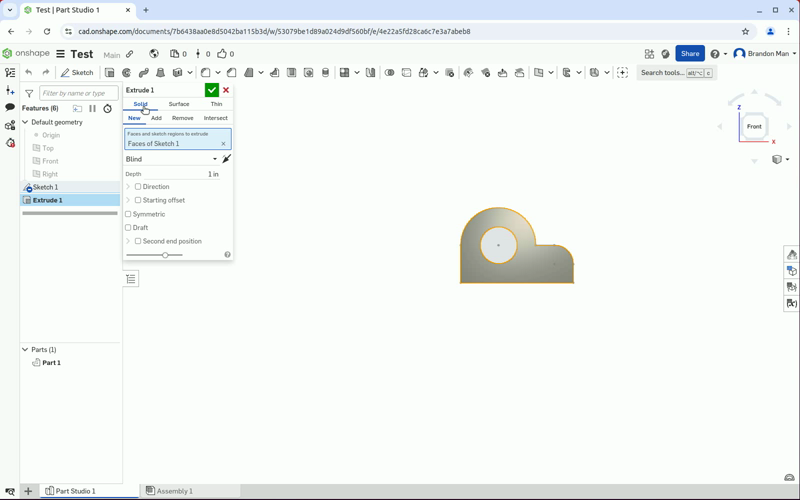
click(143, 106)
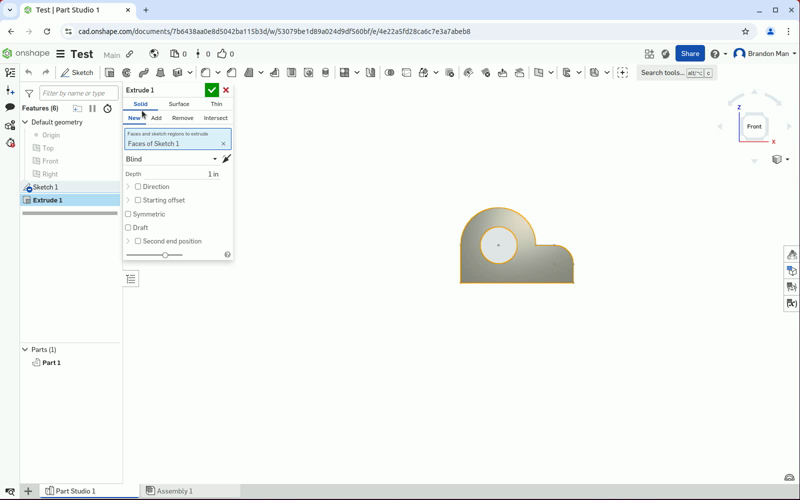
mouse_move(137, 120)
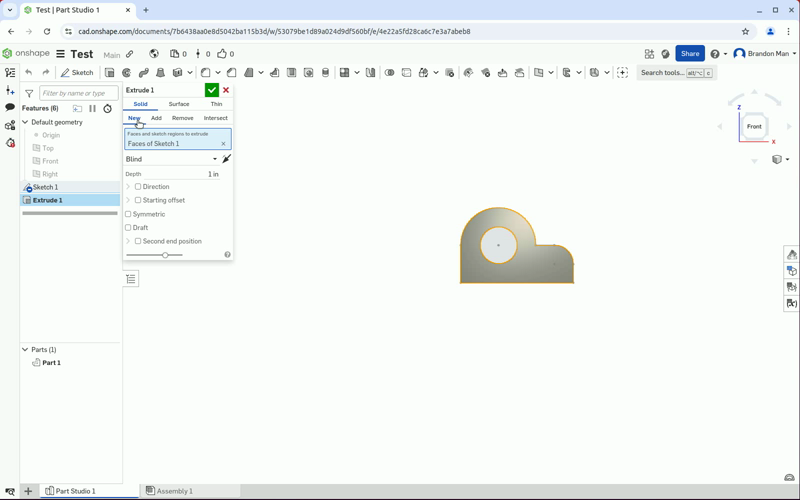
click(137, 120)
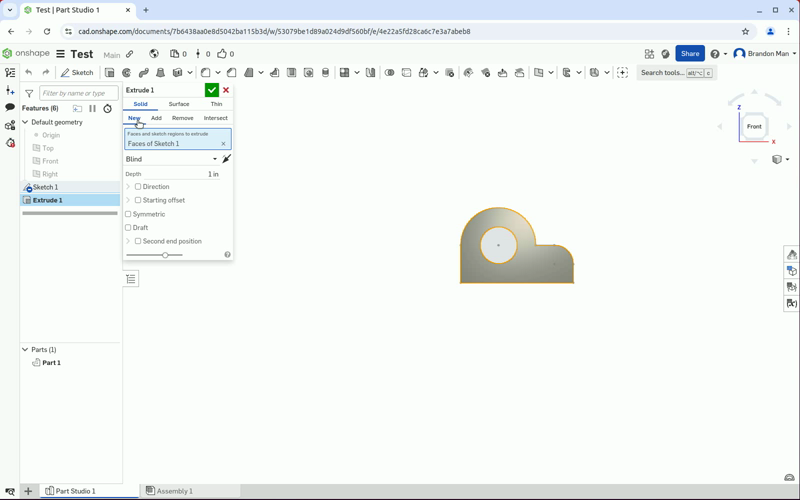
key(tab, 4)
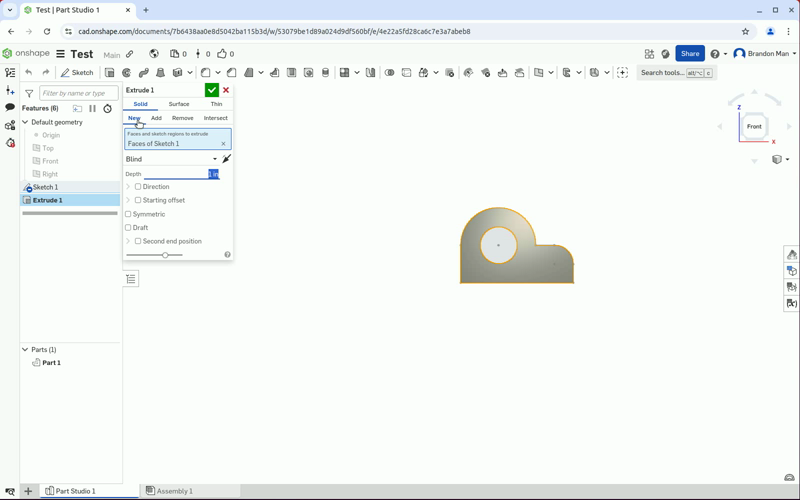
text(7.703)
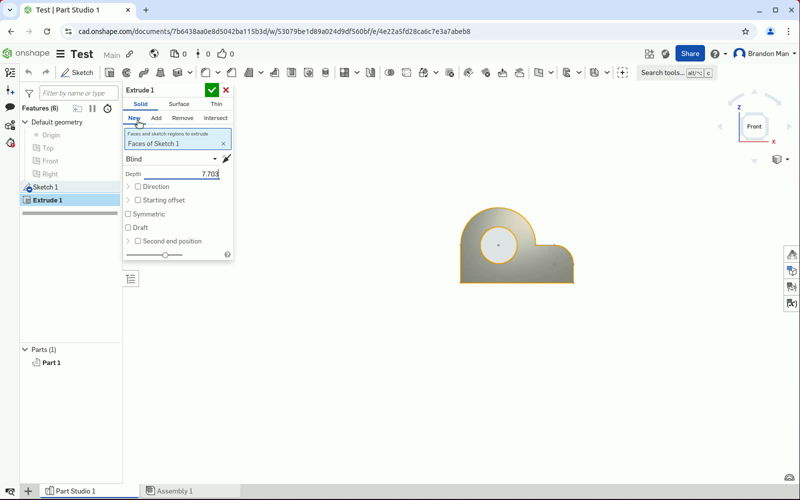
key(enter)
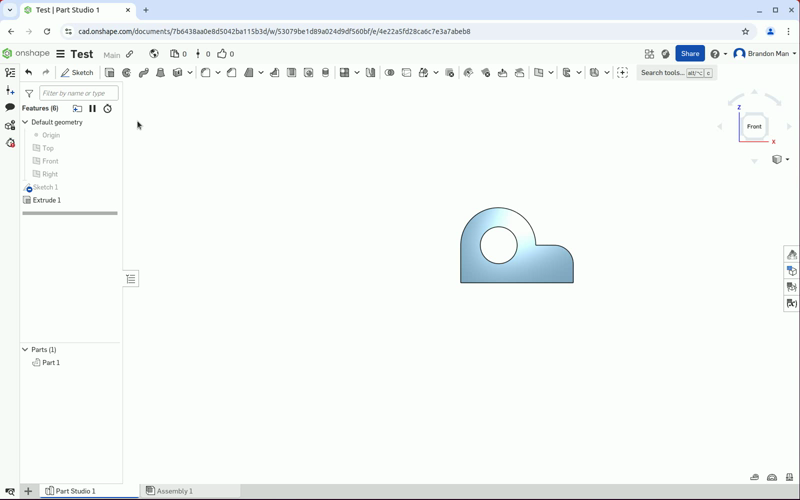
key(shift+h)
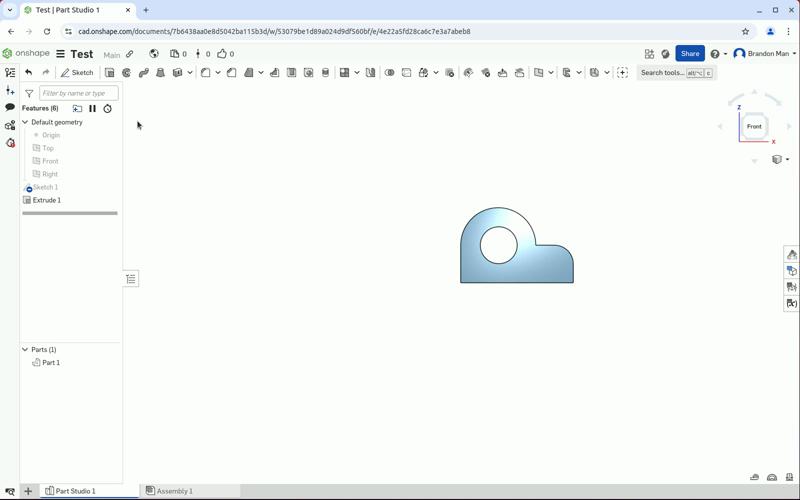
key(shift+h)
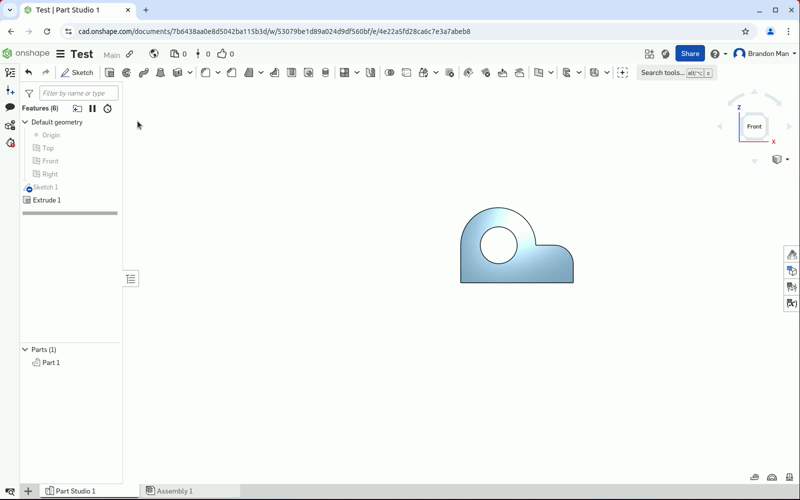
mouse_move(73, 189)
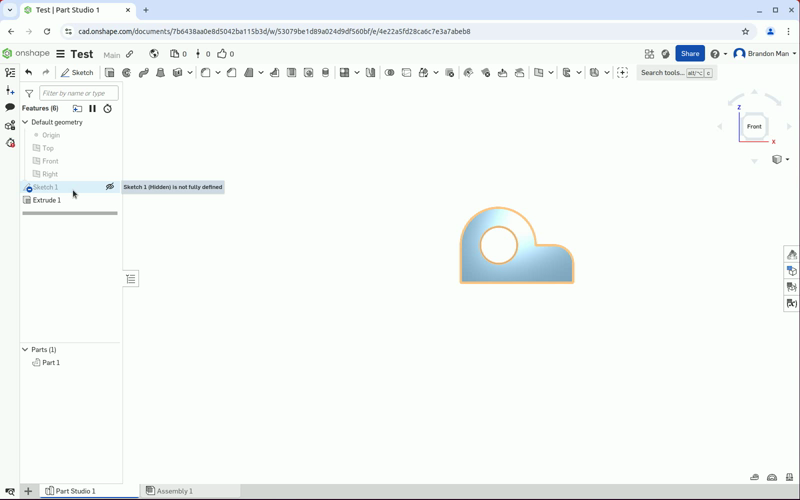
click(73, 189)
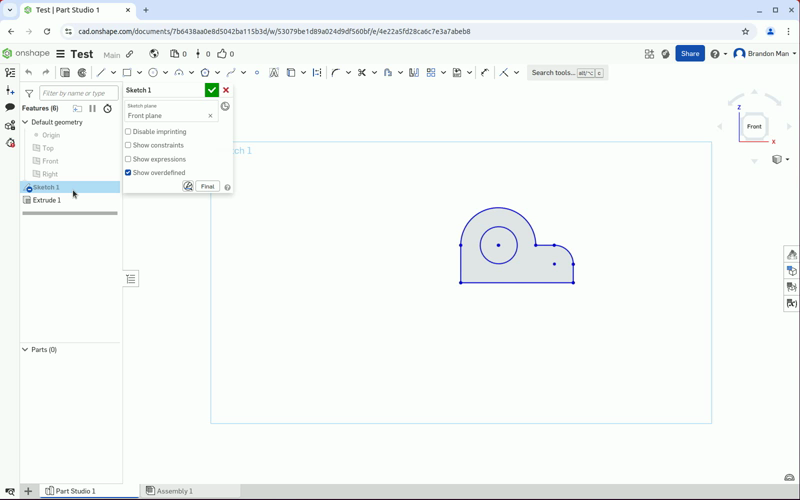
mouse_move(229, 92)
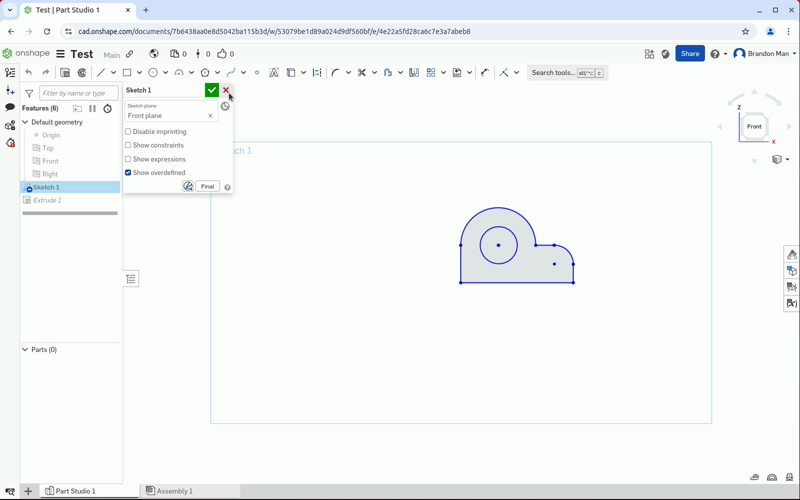
click(229, 92)
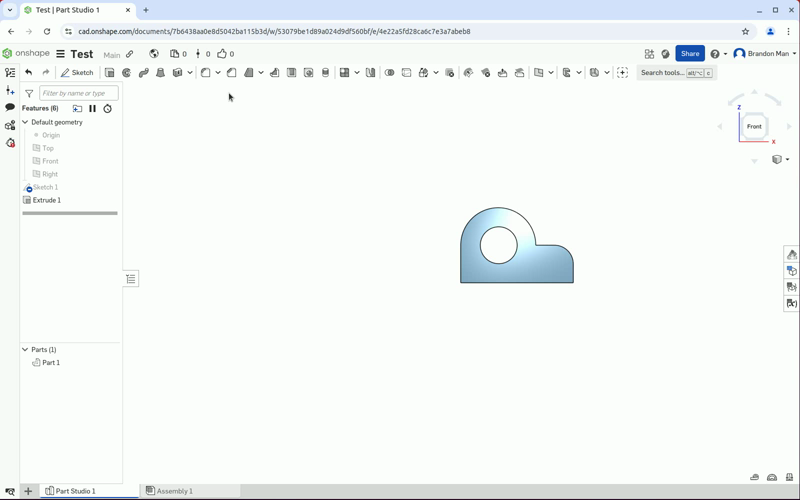
mouse_move(541, 75)
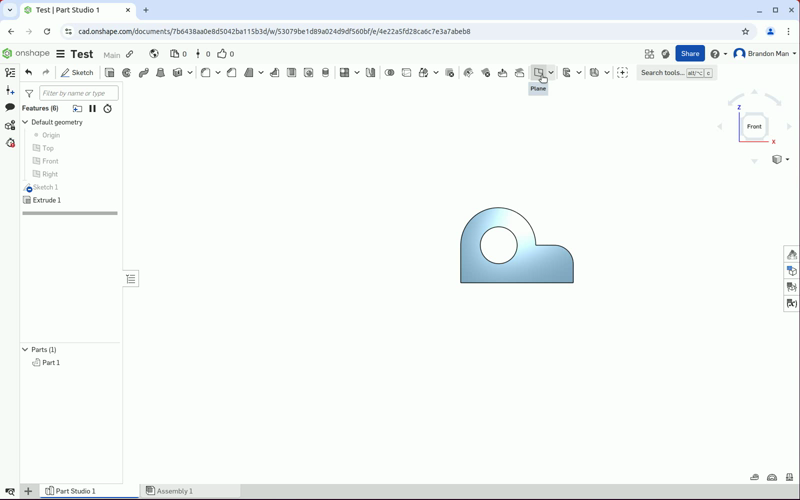
click(541, 75)
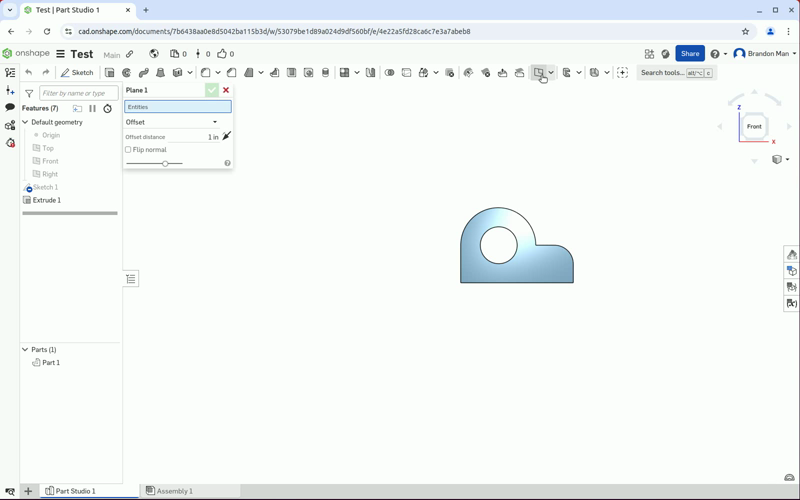
mouse_move(73, 163)
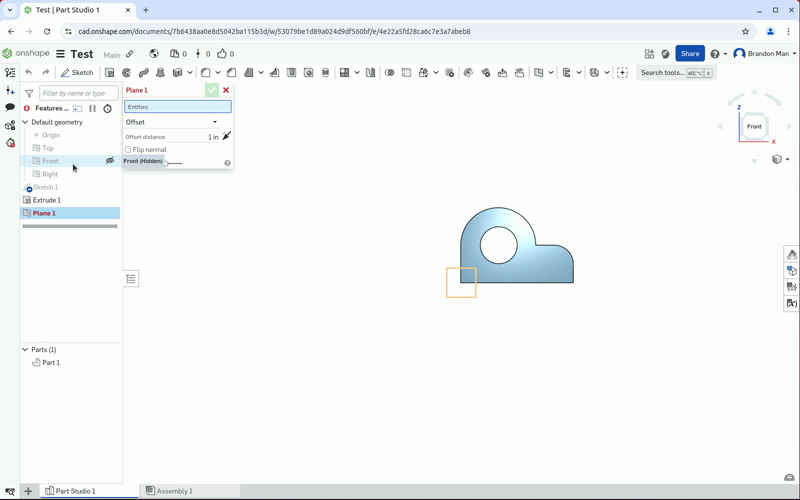
click(73, 163)
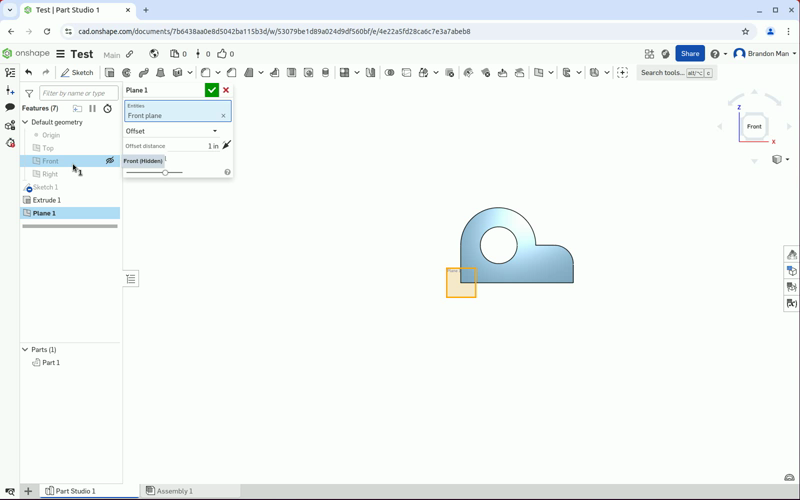
key(tab, 2)
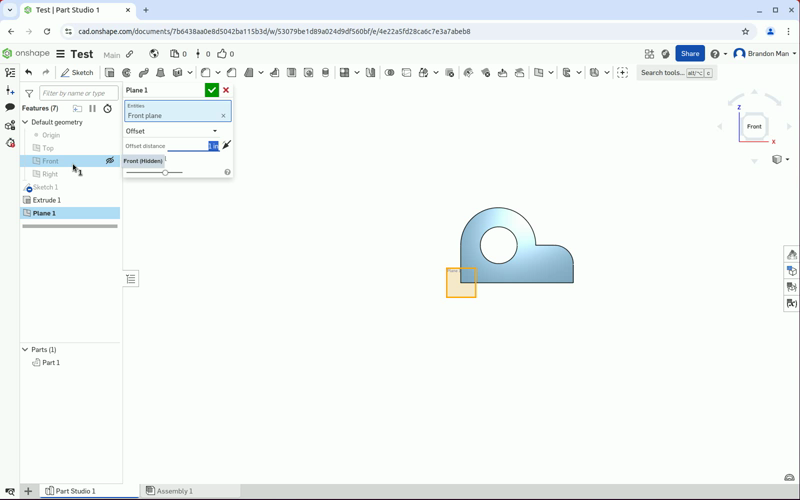
text(7.703)
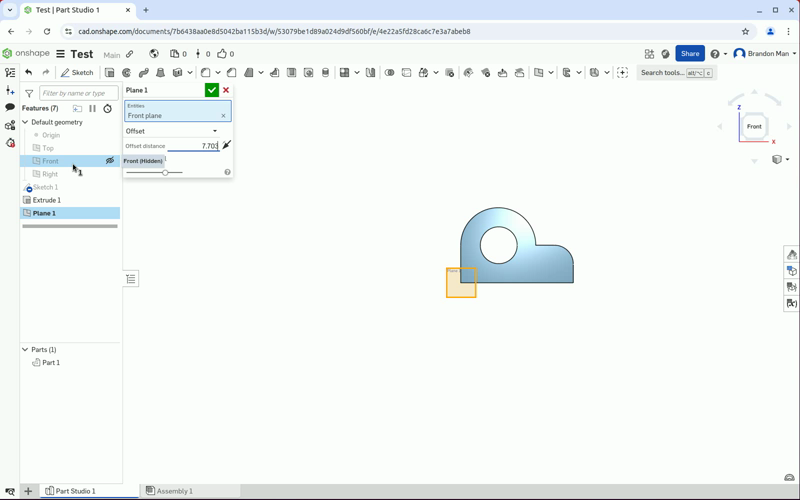
key(enter, 2)
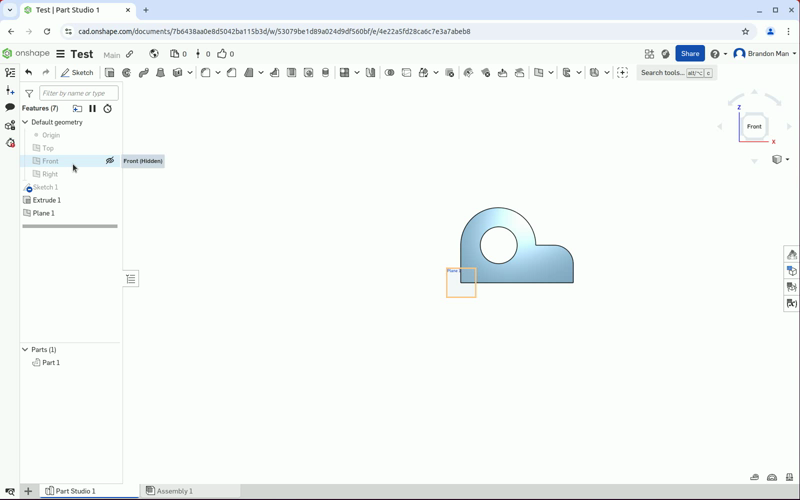
key(shift+s)
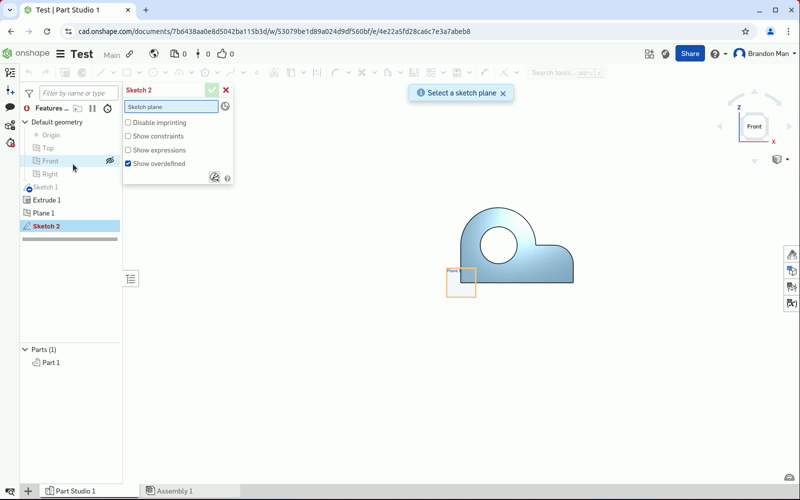
mouse_move(73, 215)
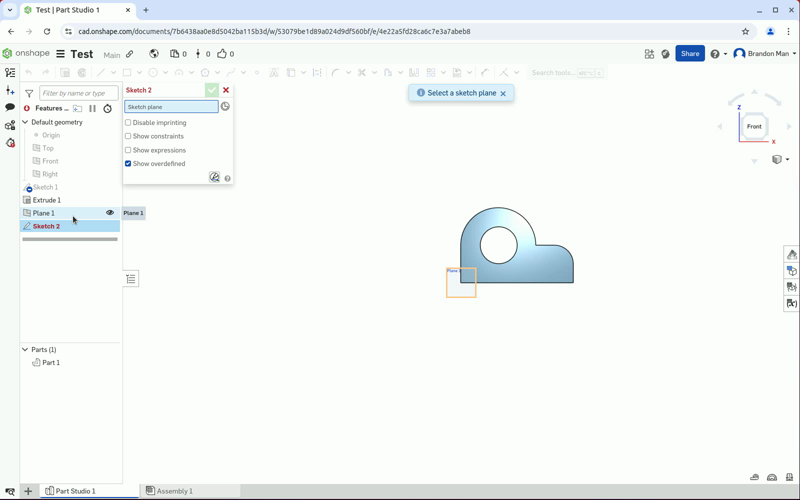
click(73, 215)
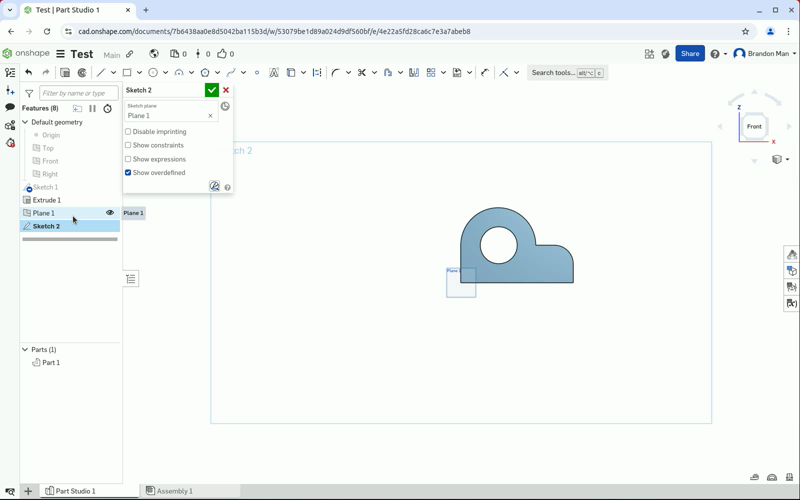
mouse_move(73, 352)
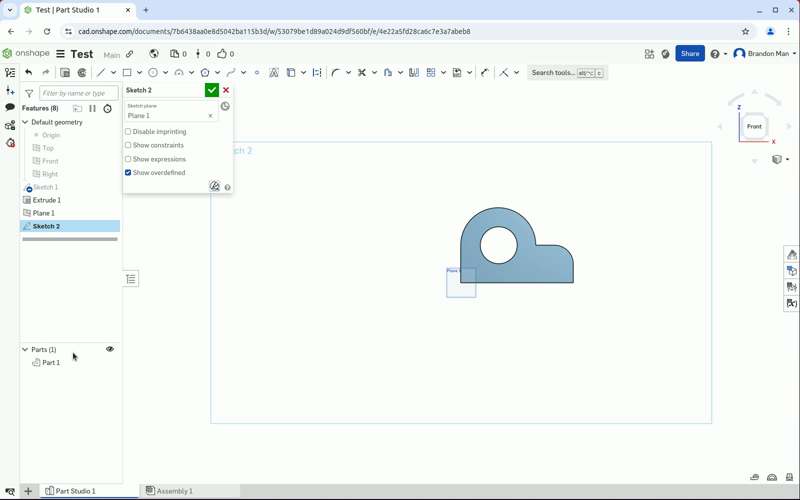
key(y)
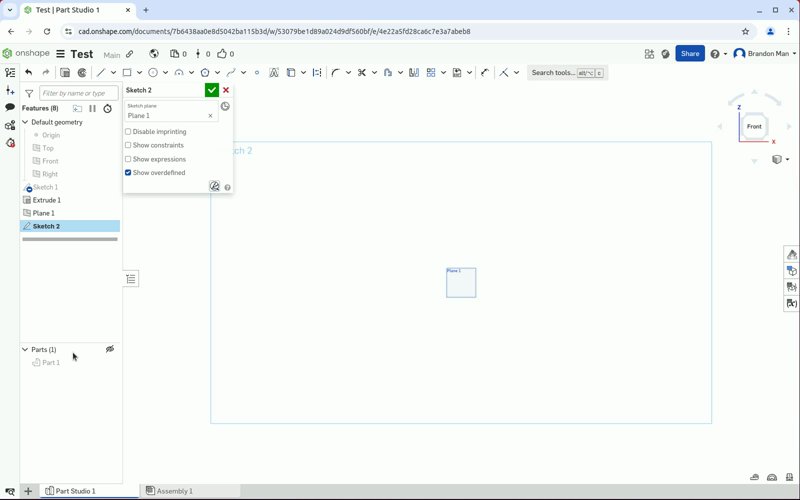
key(l)
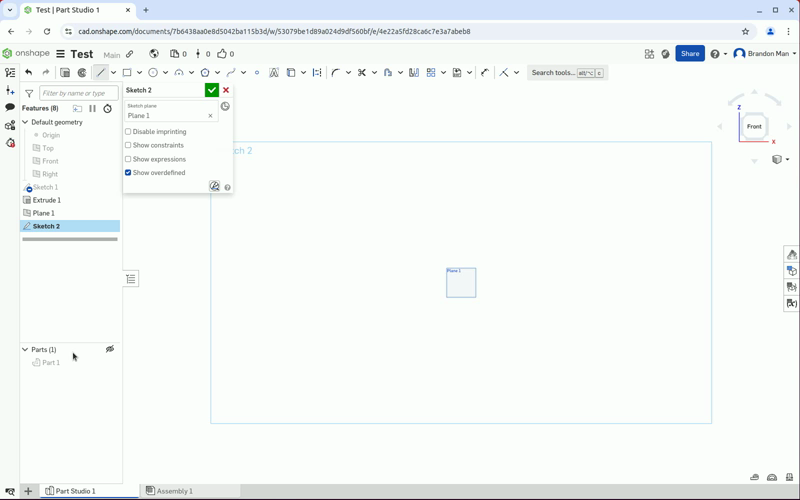
key_down(shift)
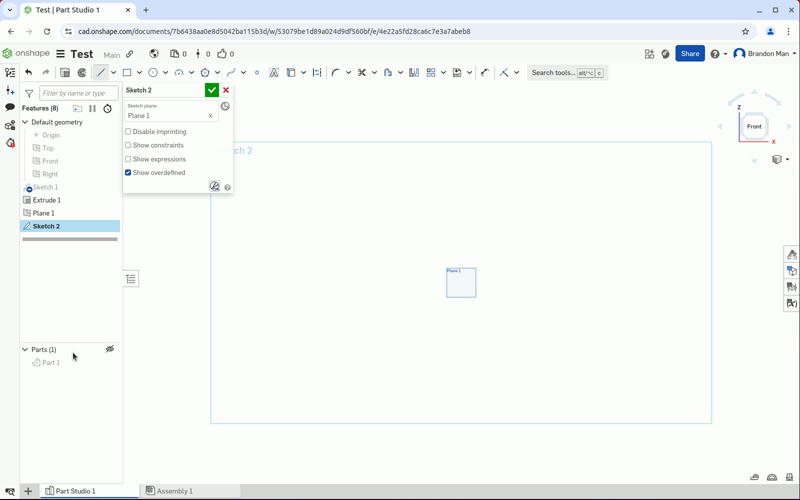
mouse_move(460, 282)
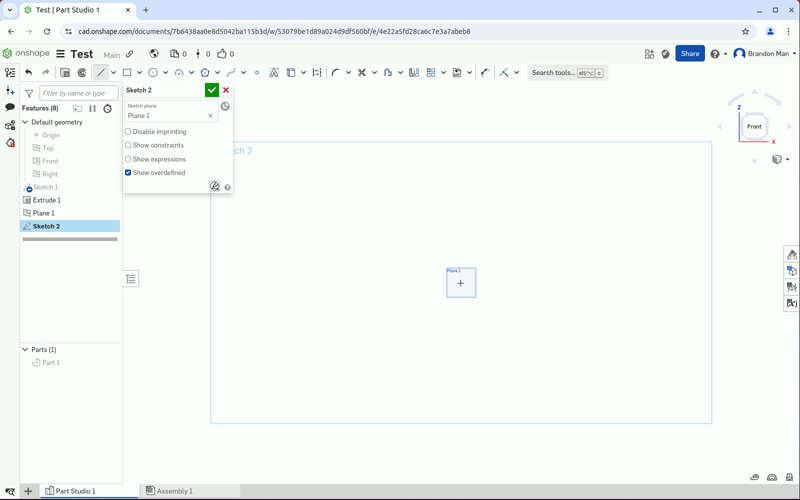
click(460, 282)
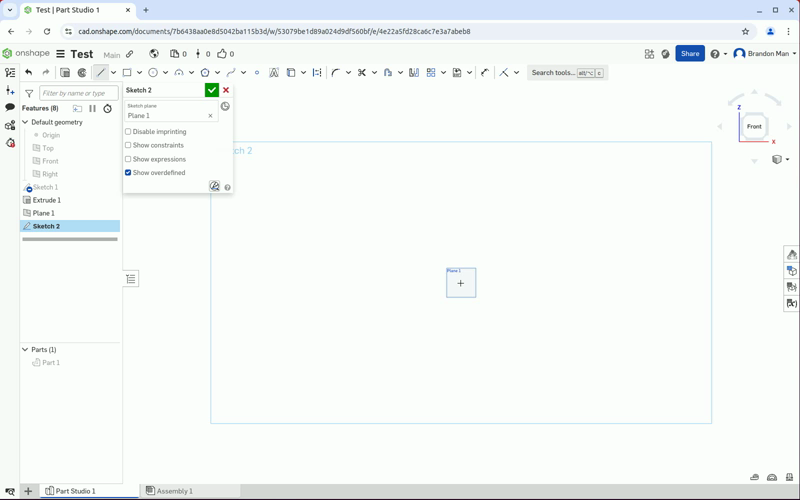
key_up(shift)
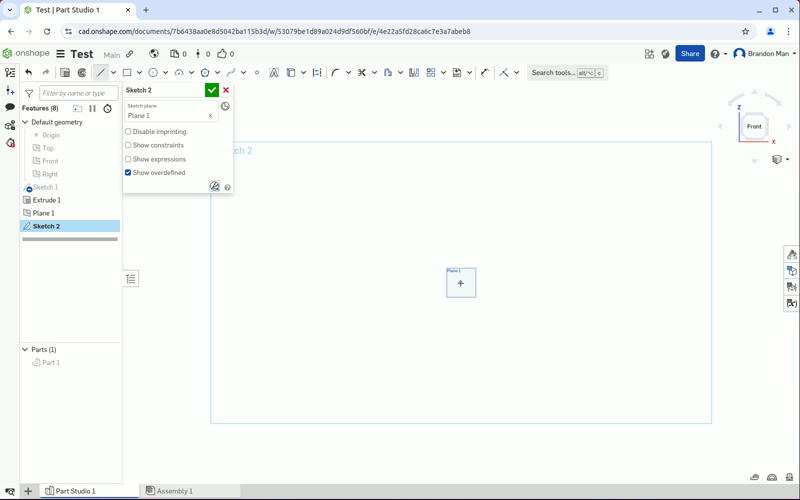
key_down(shift)
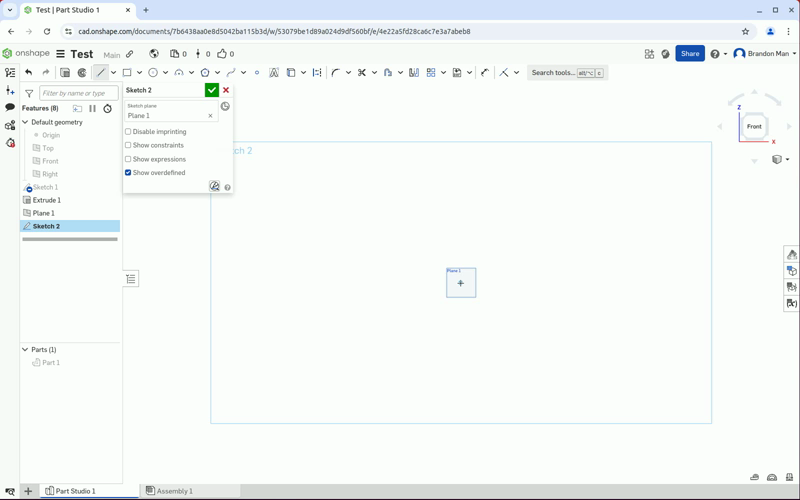
mouse_move(573, 282)
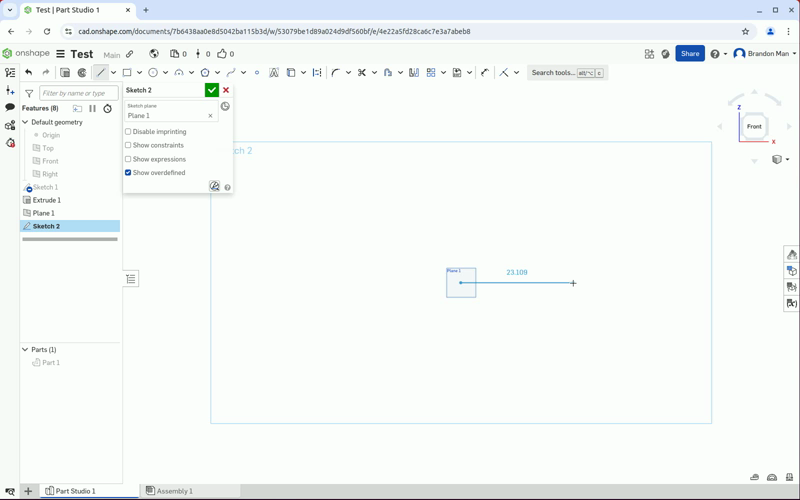
click(573, 282)
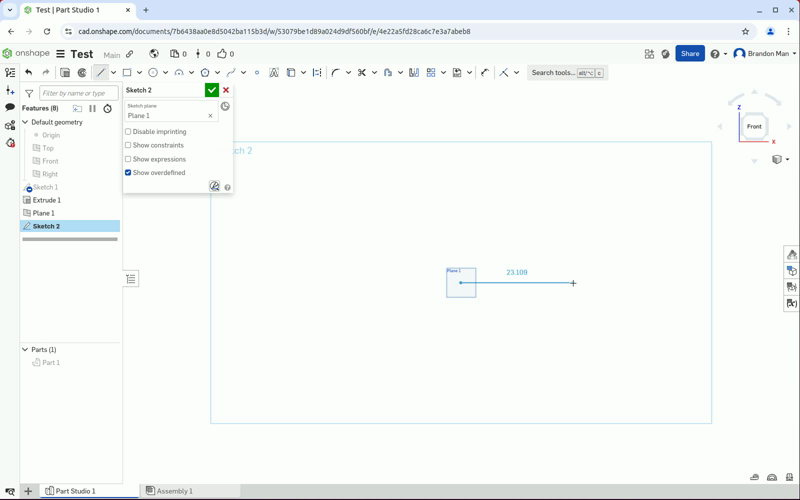
key_up(shift)
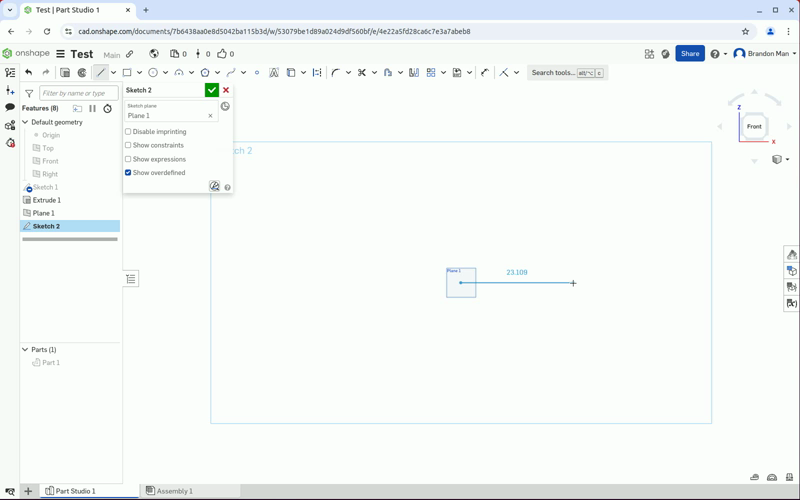
key_down(shift)
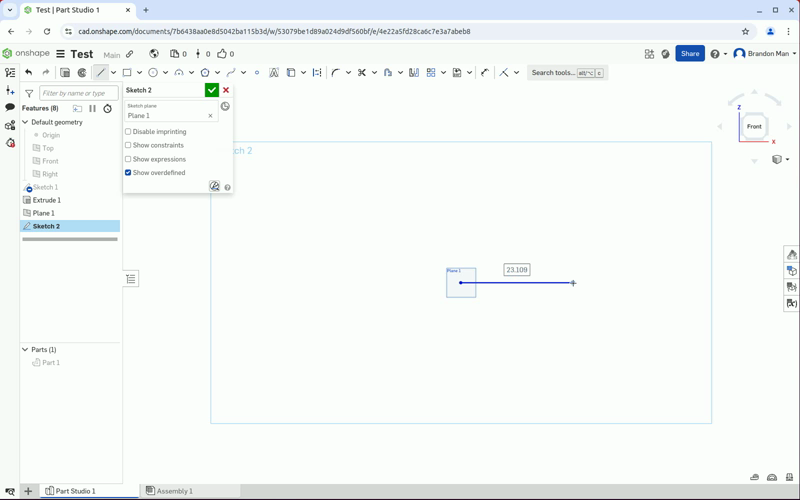
mouse_move(589, 282)
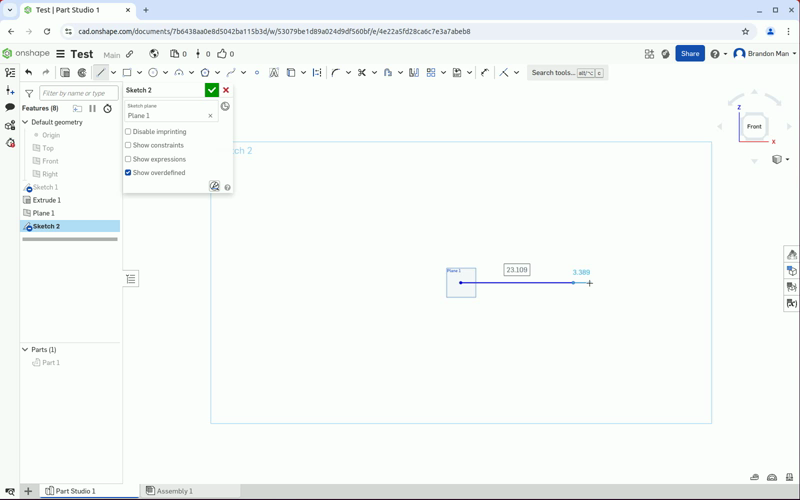
mouse_move(573, 264)
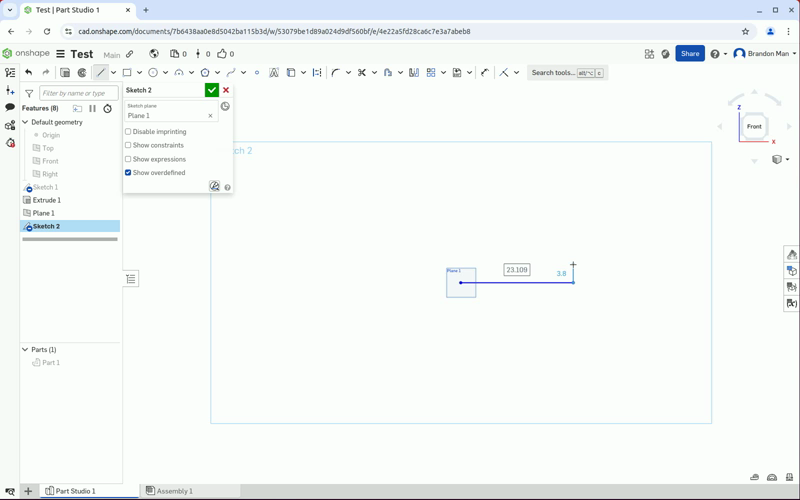
click(573, 264)
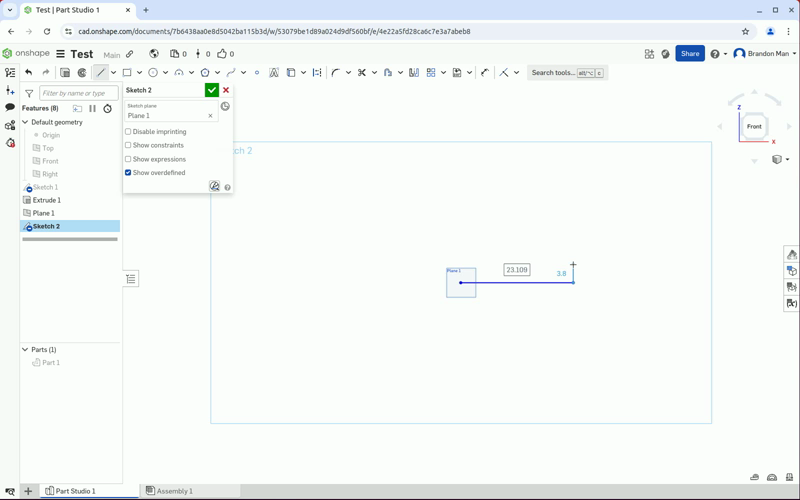
key_up(shift)
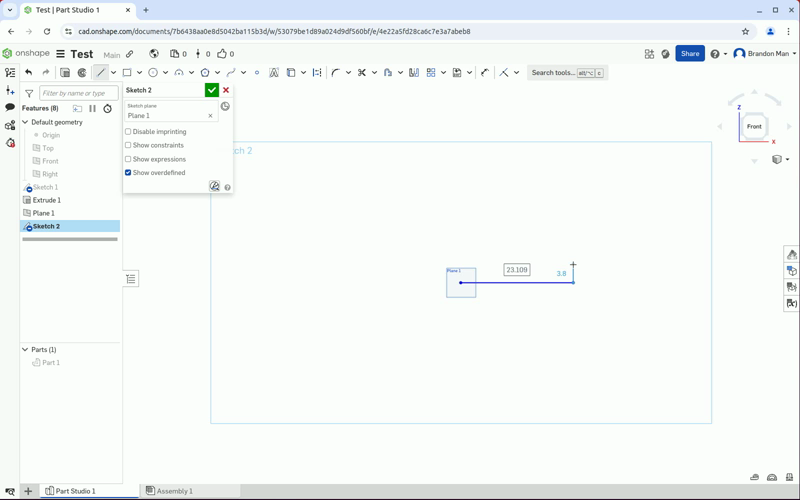
key_down(shift)
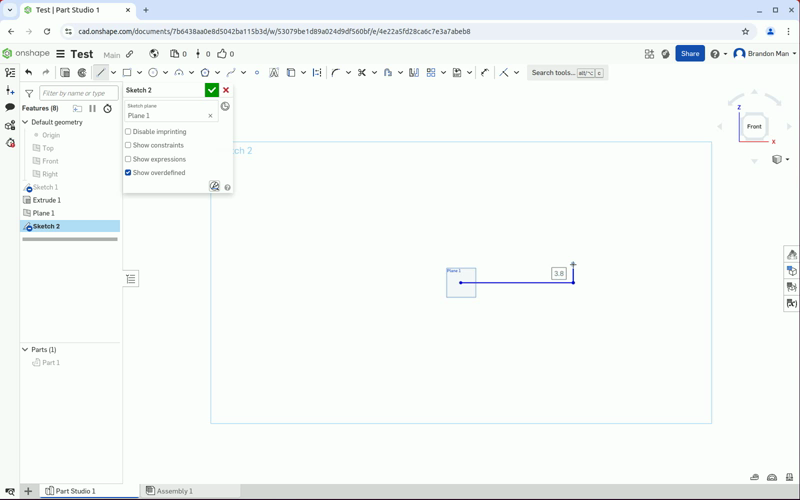
mouse_move(498, 264)
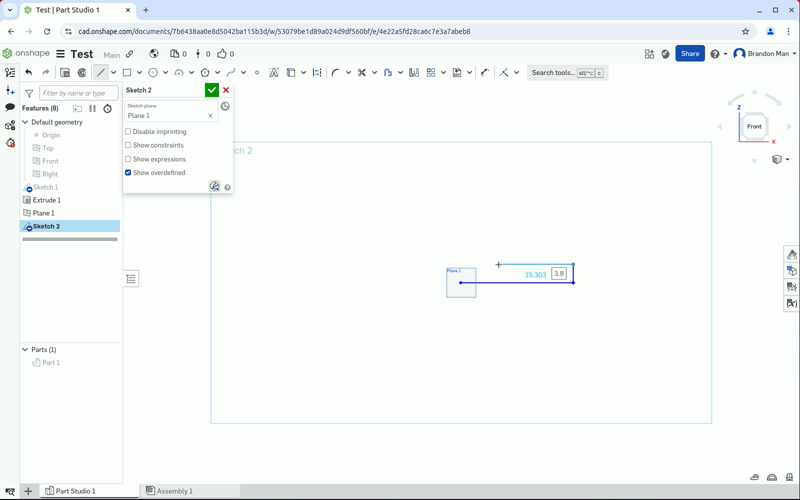
click(498, 264)
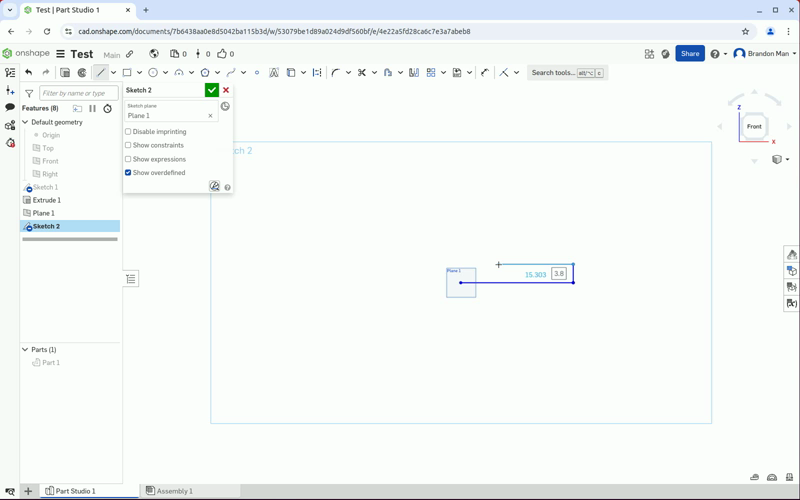
key_up(shift)
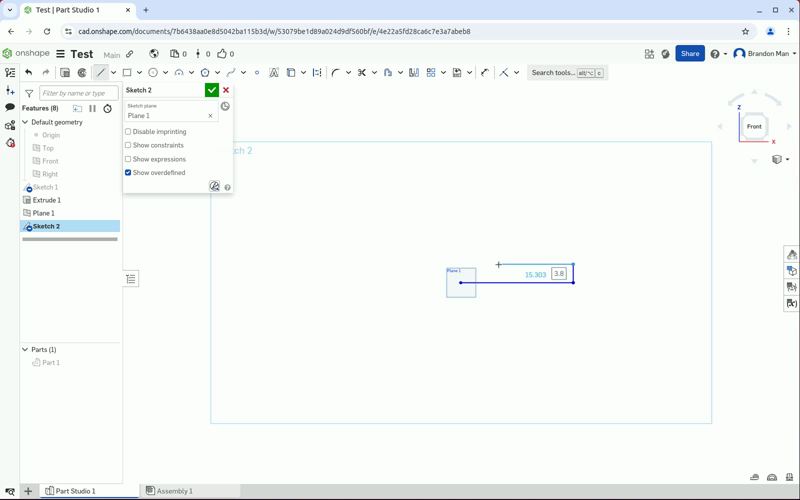
key_down(shift)
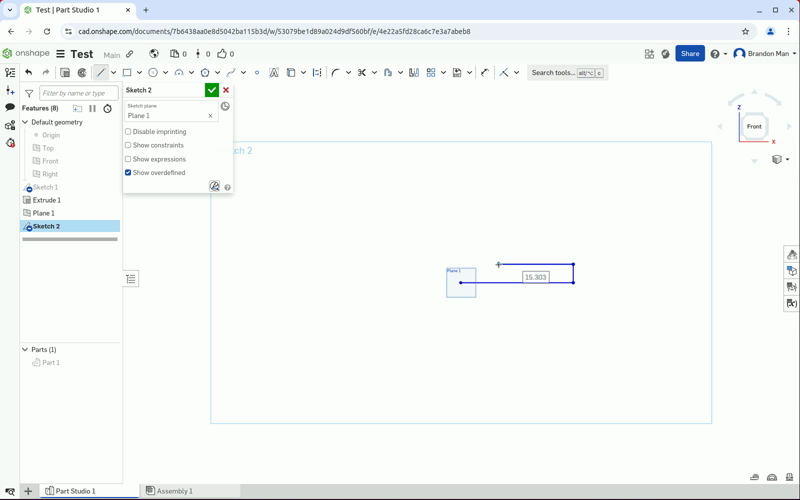
mouse_move(528, 264)
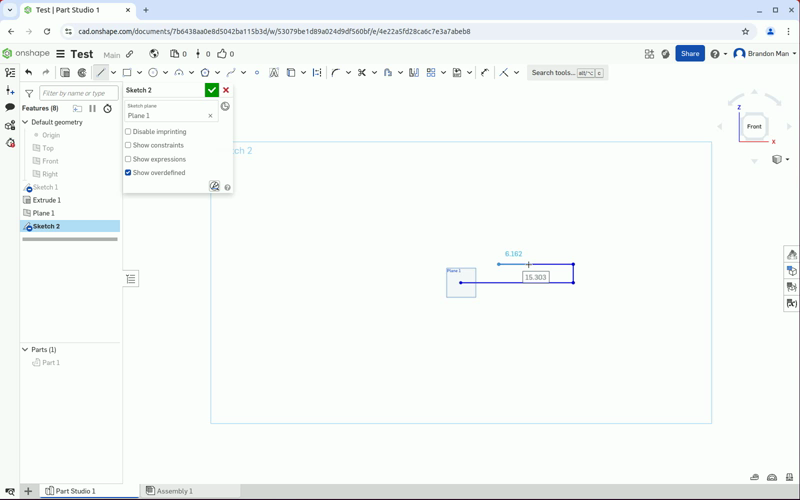
mouse_move(460, 264)
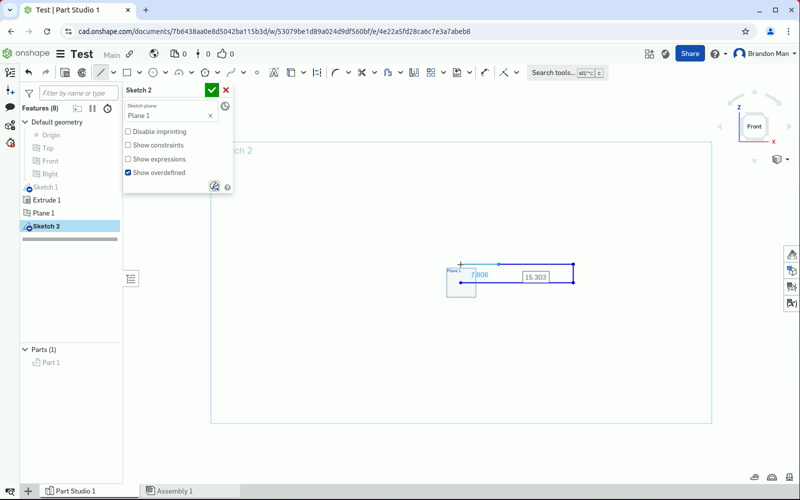
click(460, 264)
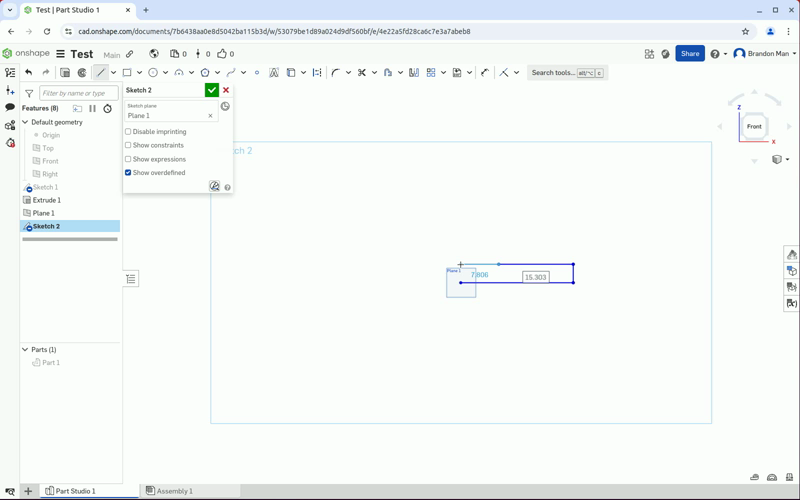
key_up(shift)
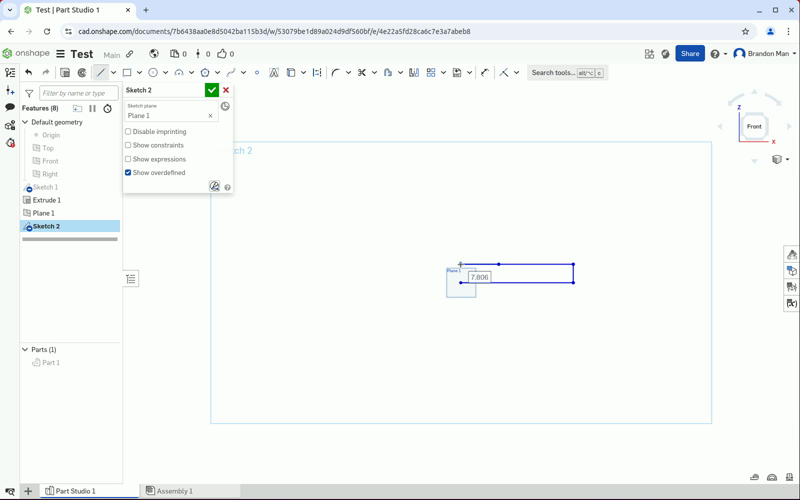
mouse_move(490, 264)
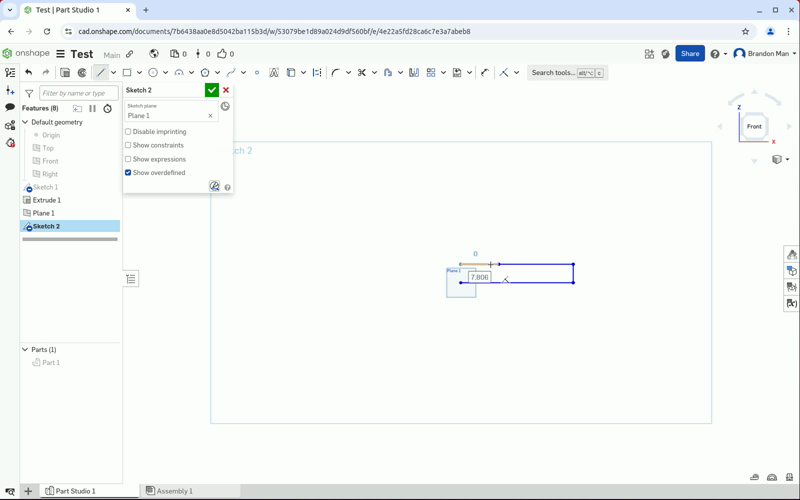
key_down(shift)
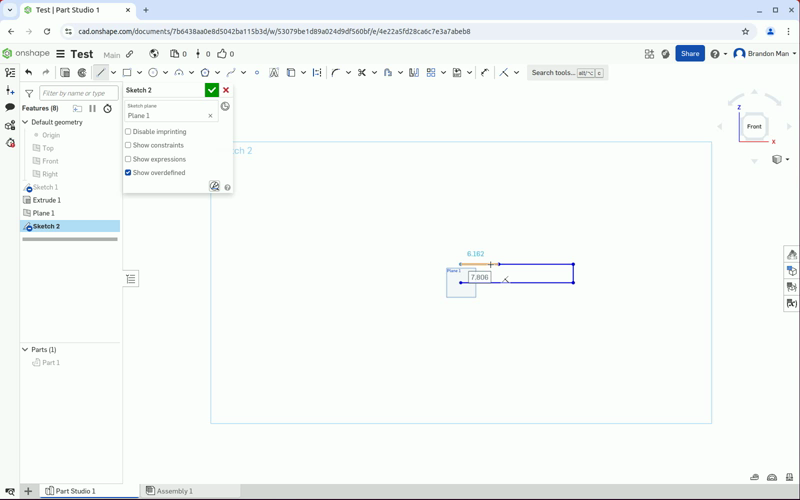
mouse_move(460, 282)
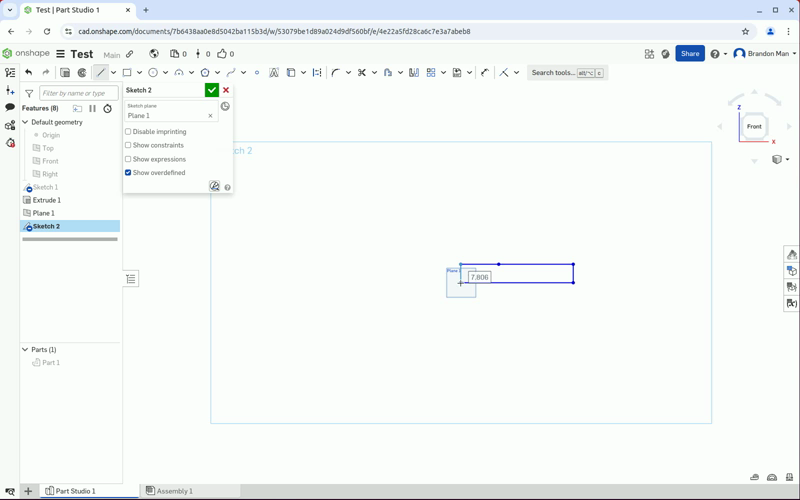
key_up(shift)
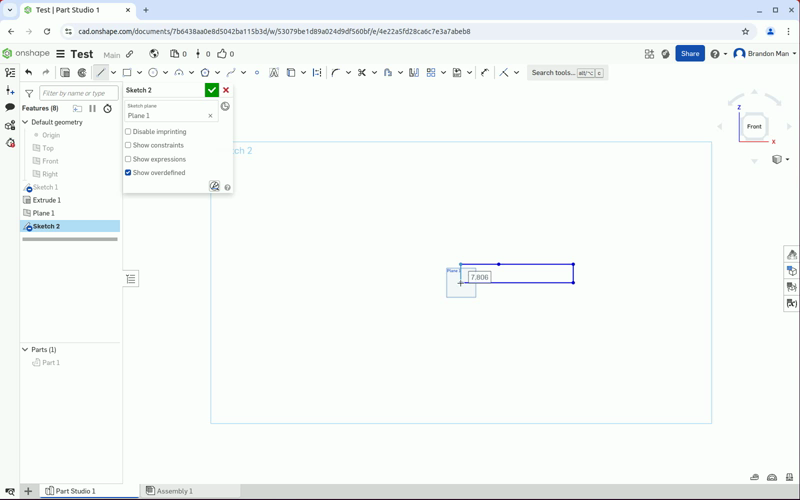
click(460, 282)
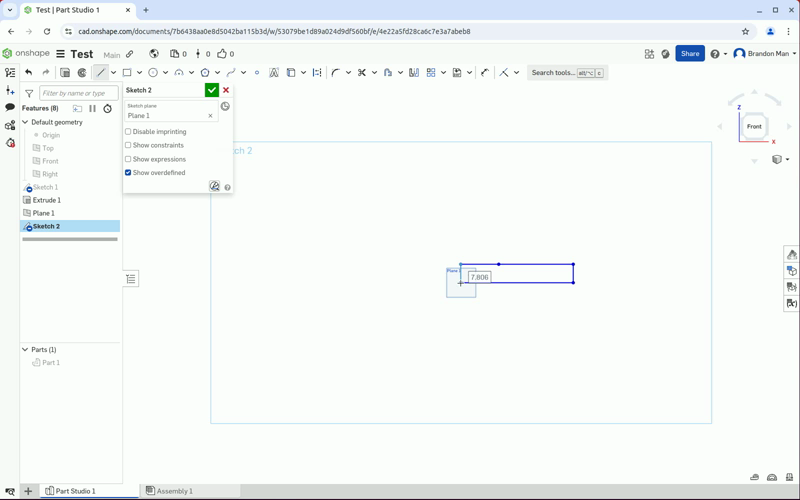
key(esc)
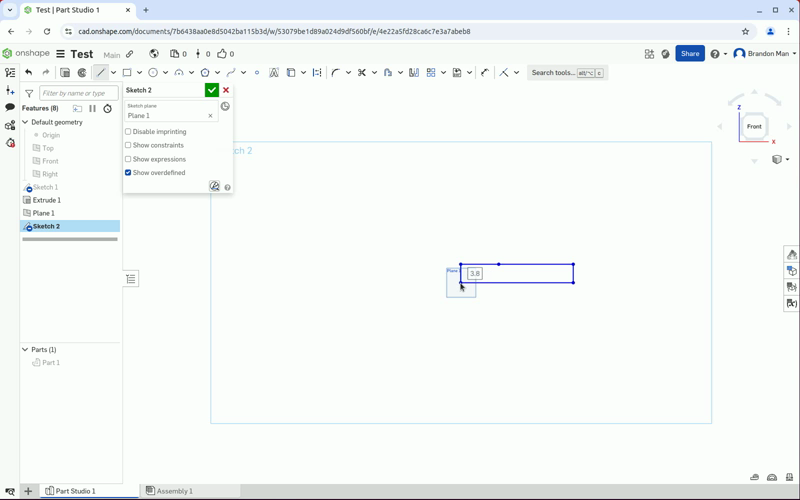
mouse_move(482, 271)
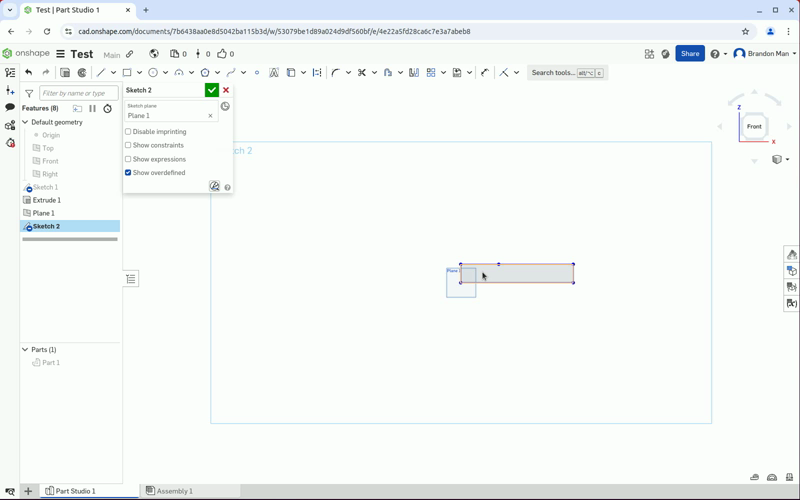
click(482, 271)
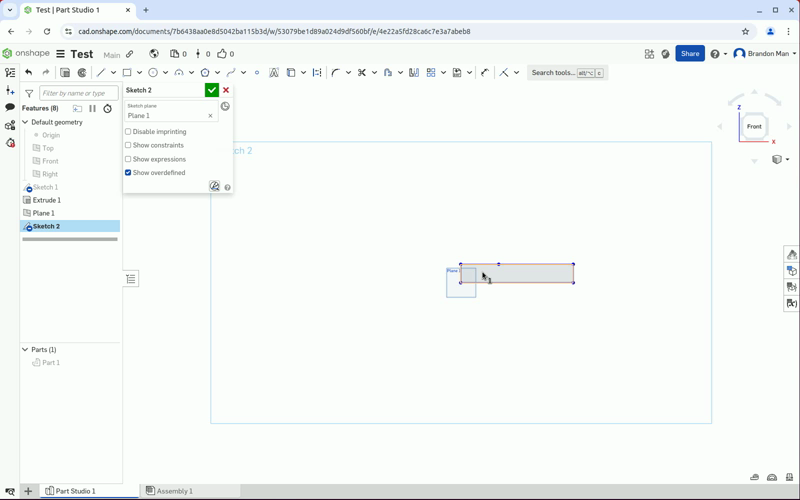
mouse_move(73, 352)
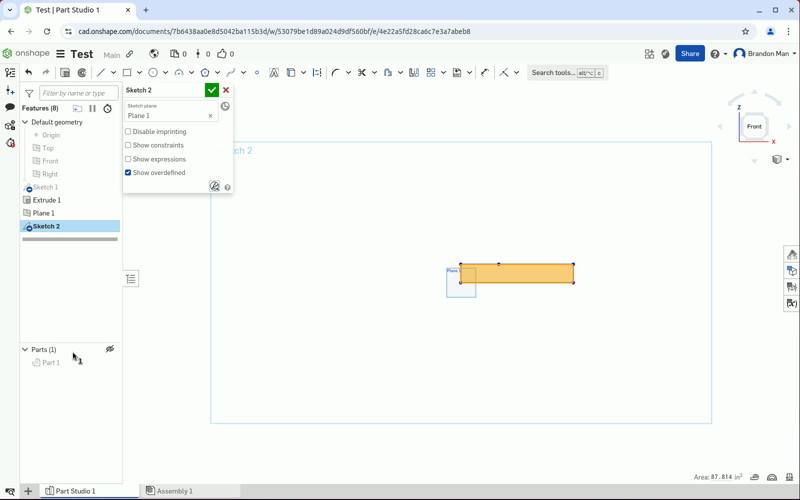
key(shift+y)
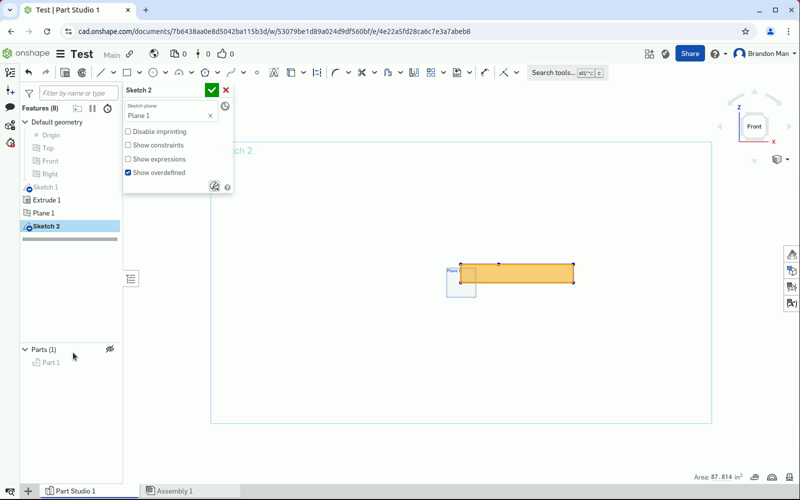
key(shift+e)
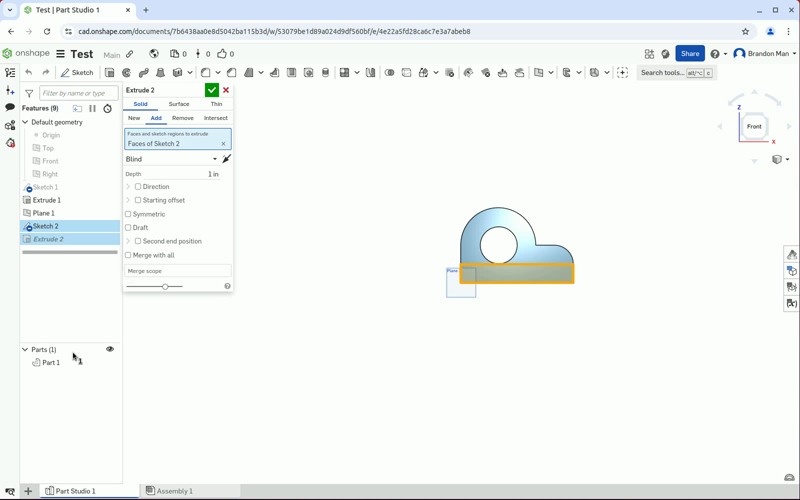
mouse_move(143, 106)
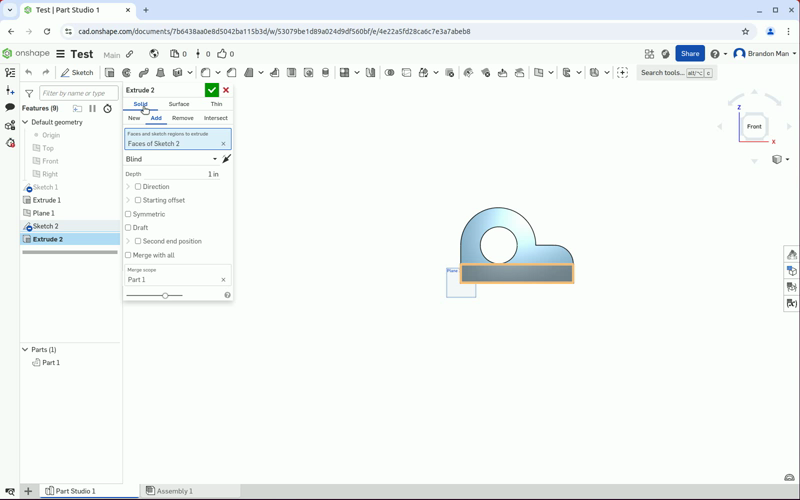
click(143, 106)
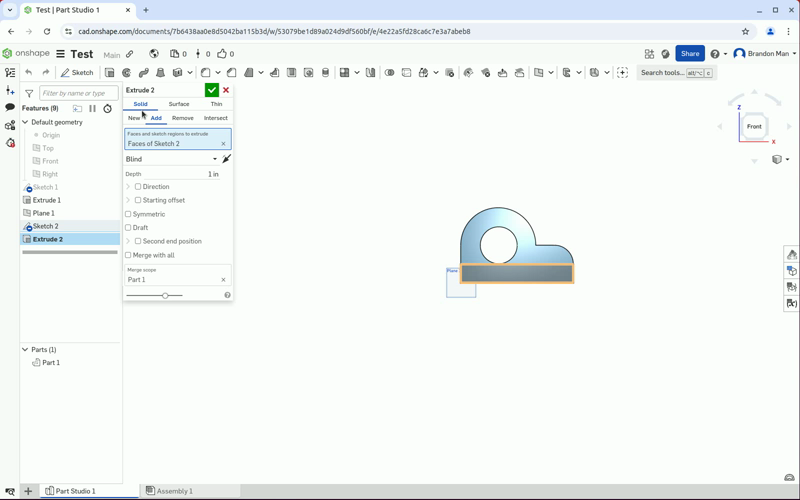
mouse_move(137, 120)
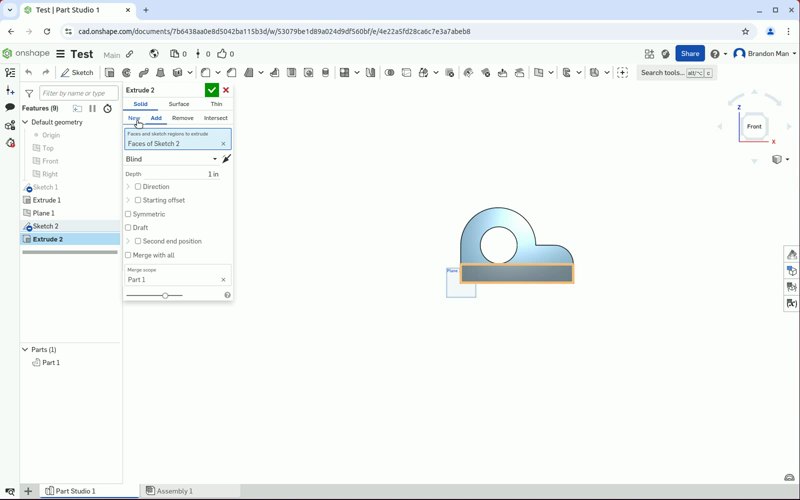
click(137, 120)
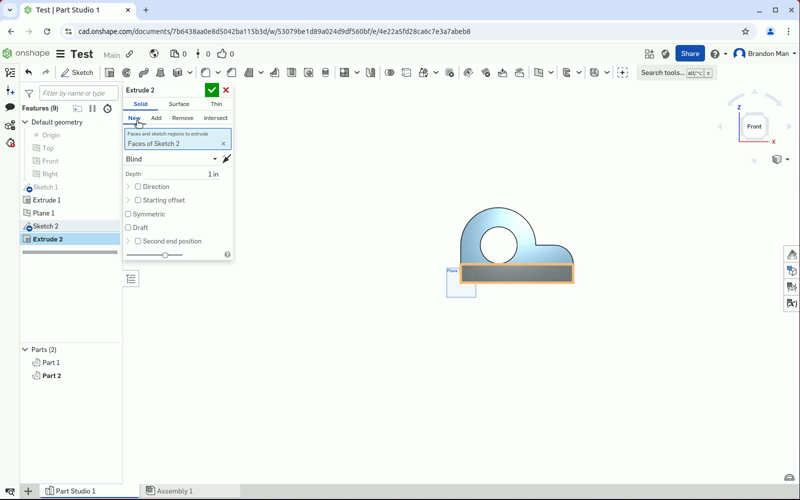
key(tab, 4)
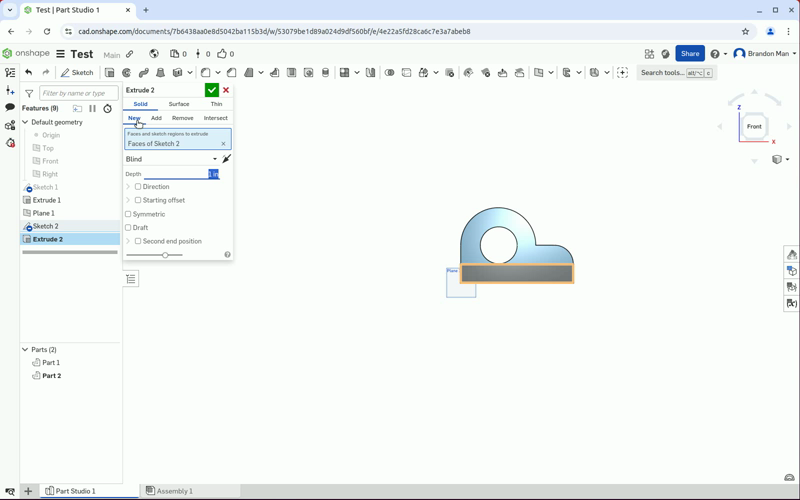
text(3.851)
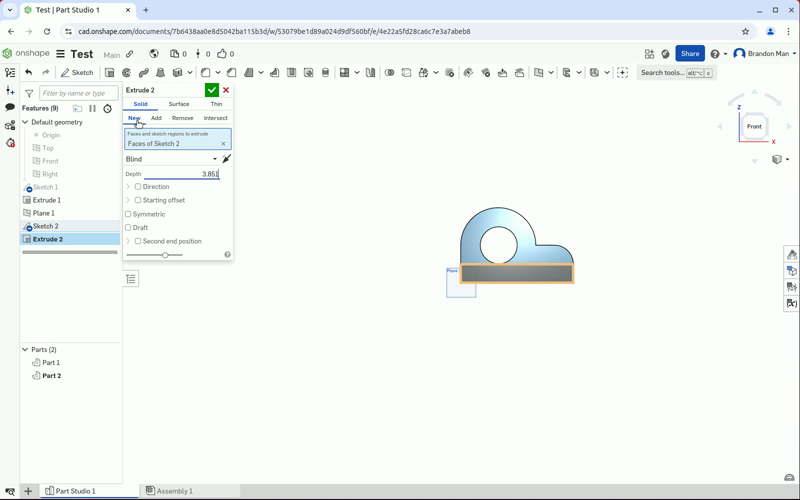
key(enter)
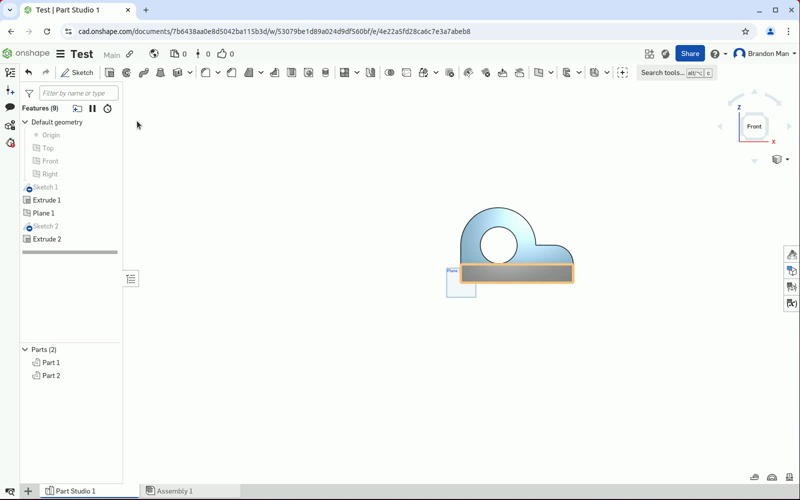
key(shift+h)
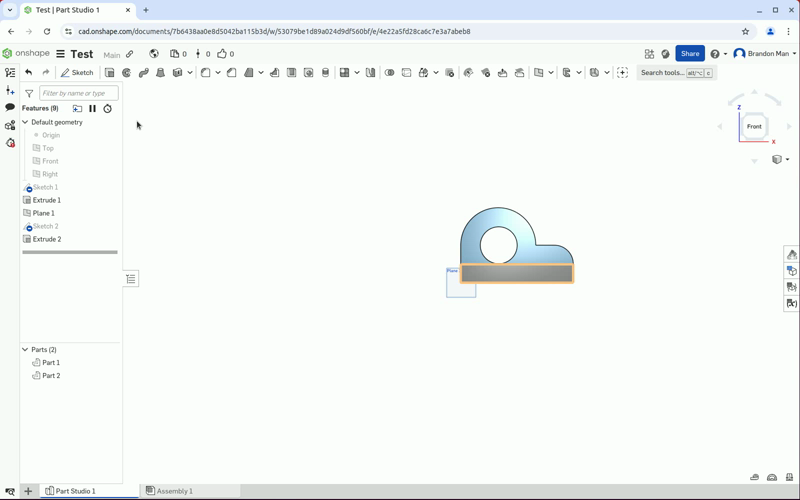
key(shift+h)
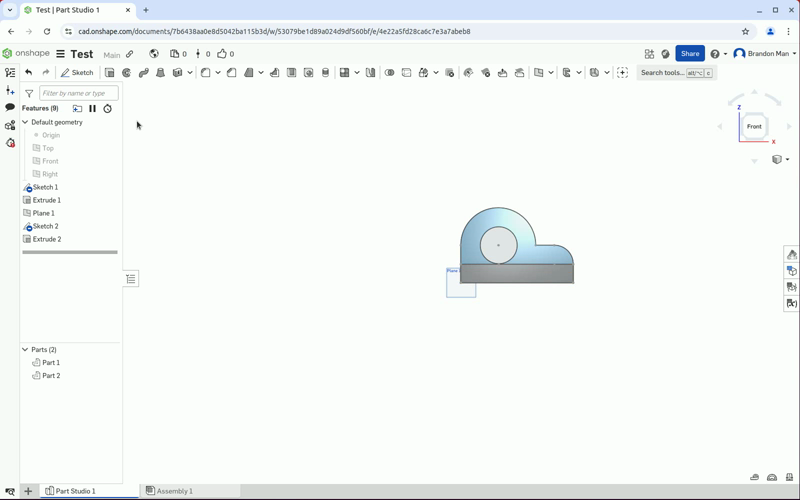
key(shift+7)
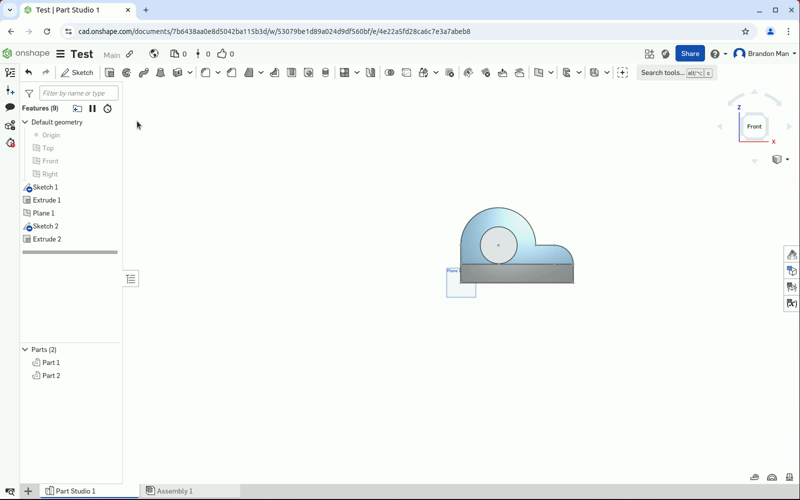
key(left, 2)
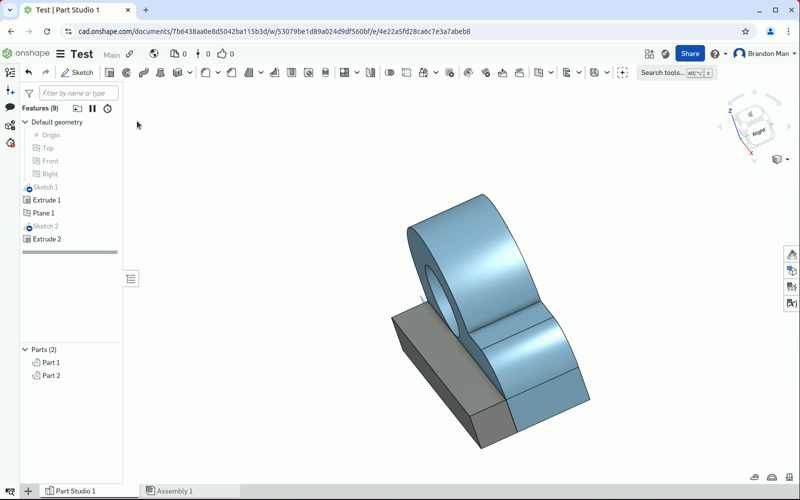
key(down, 2)
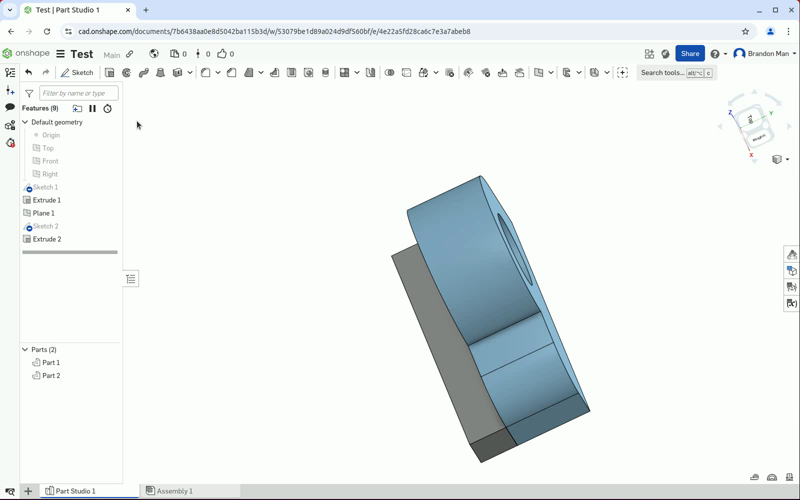
key(up, 2)
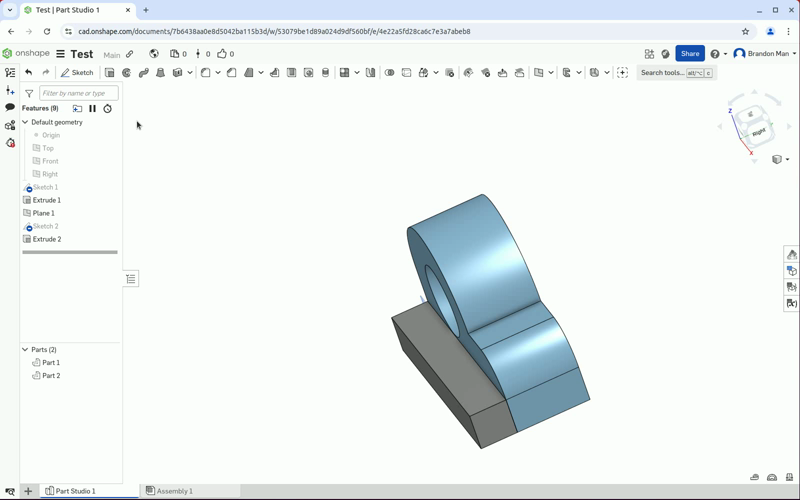
key(right, 2)
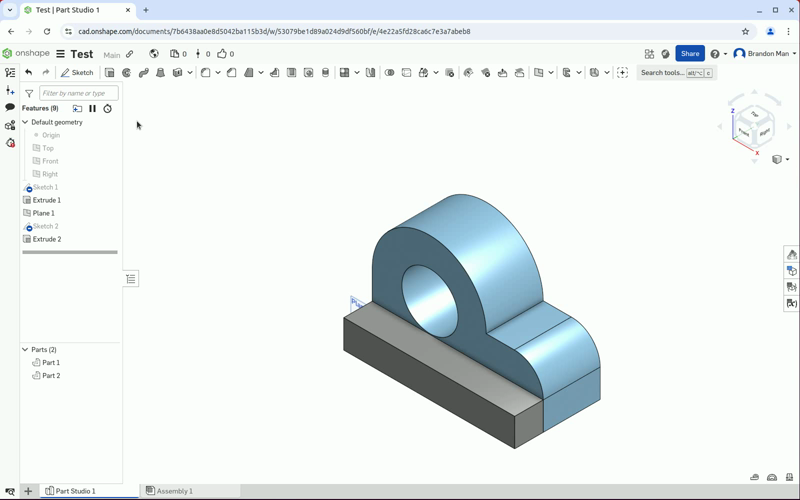
mouse_move(73, 189)
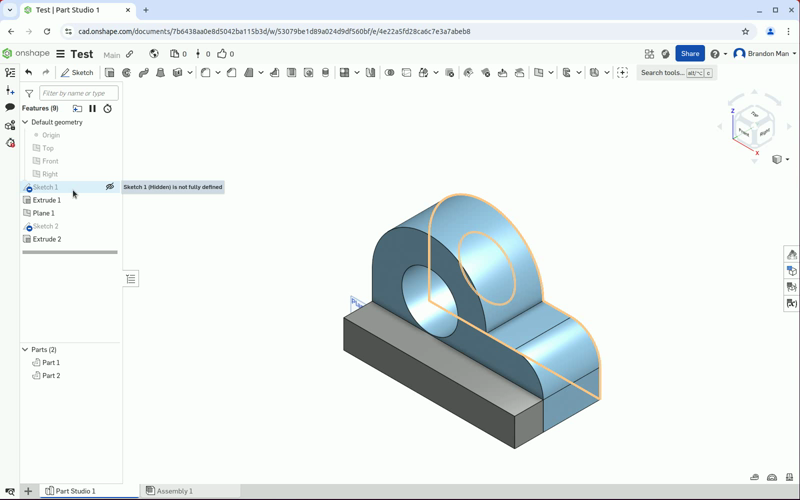
click(73, 189)